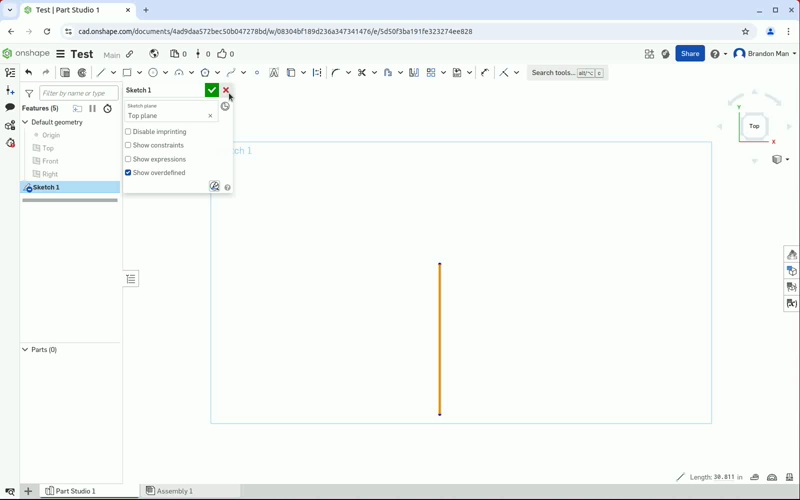
key(shift+h)
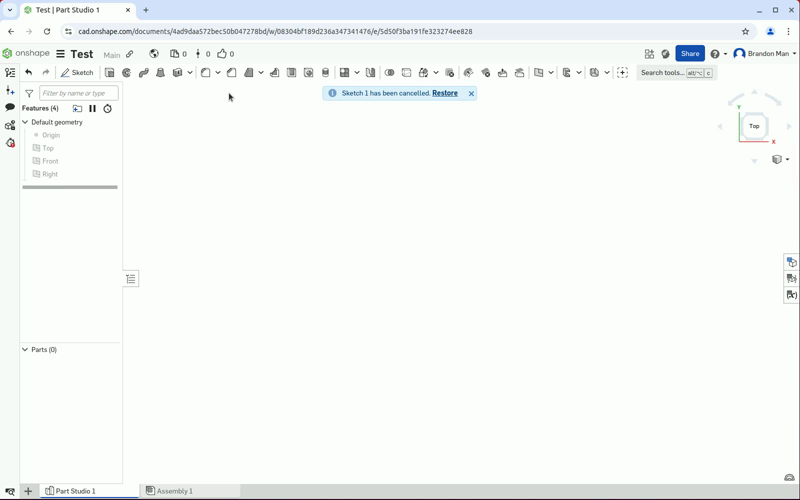
mouse_move(73, 352)
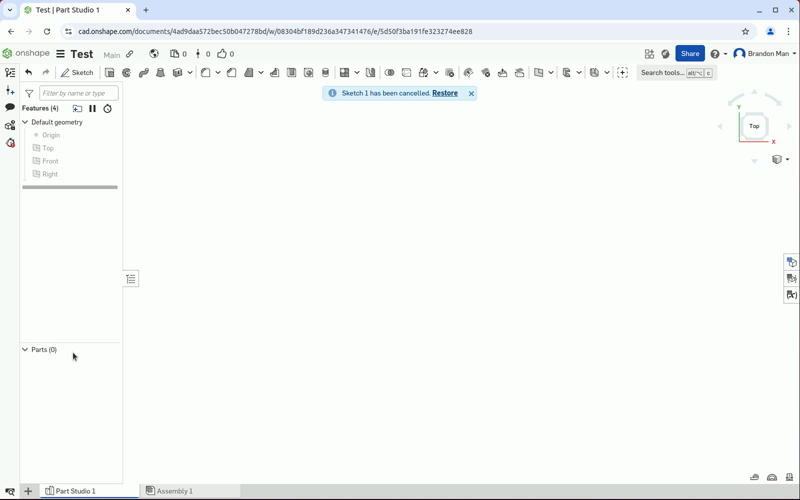
key(y)
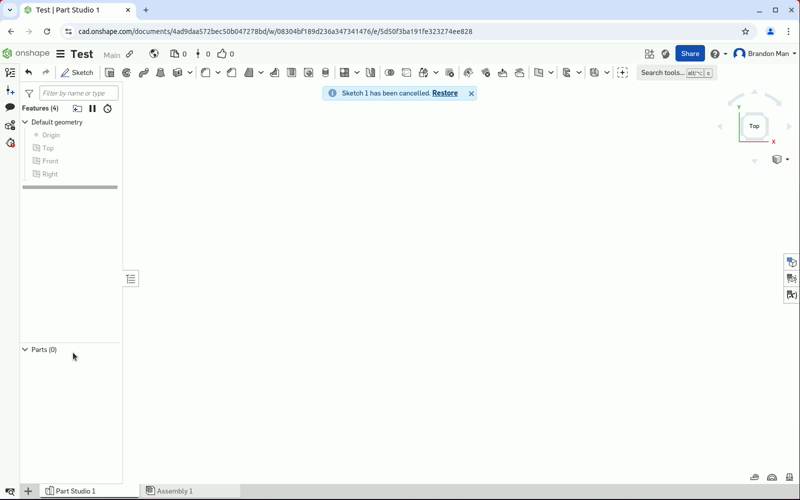
key(shift+p)
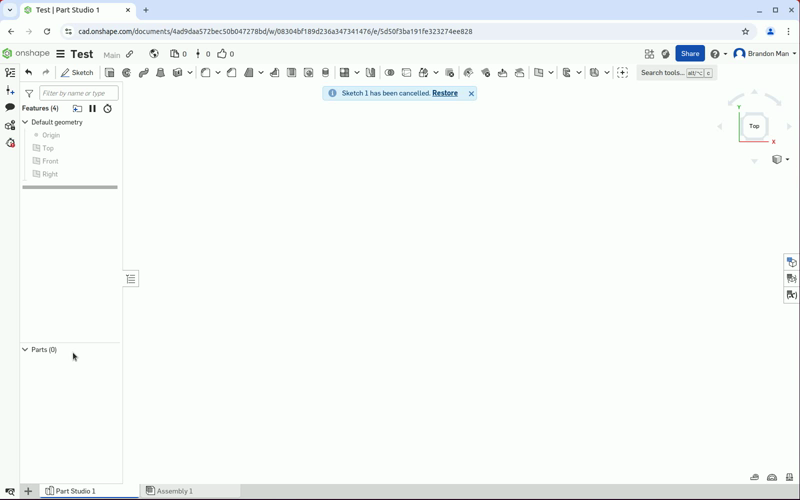
key(space)
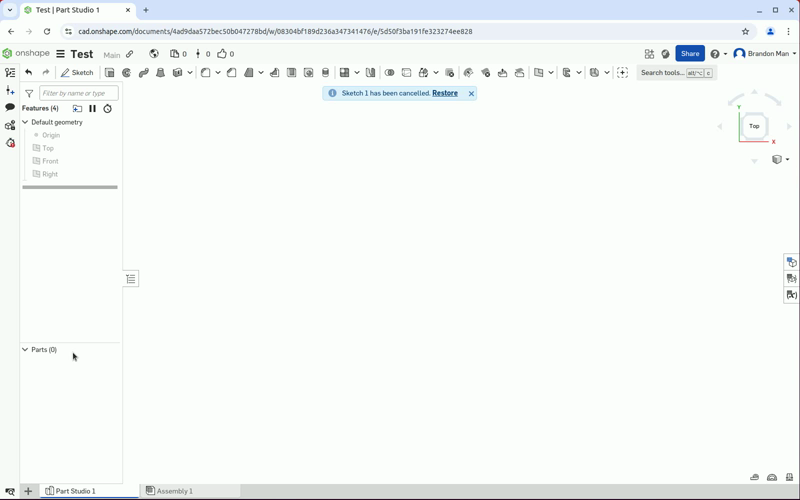
key_down(shift)
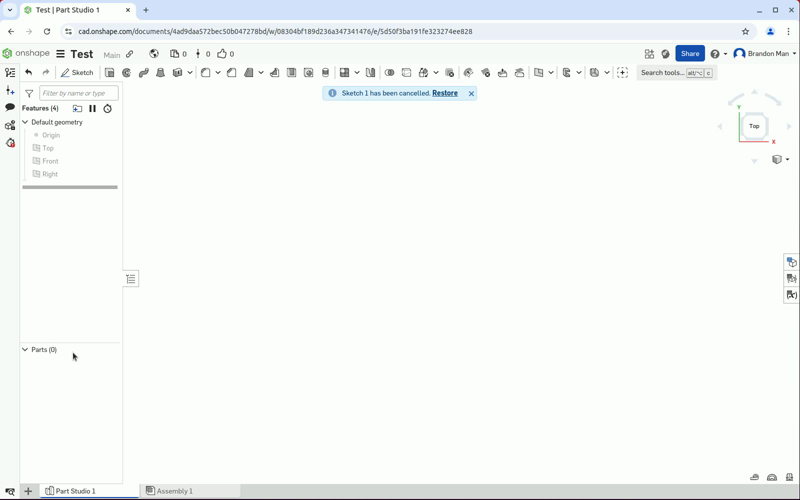
key(up)
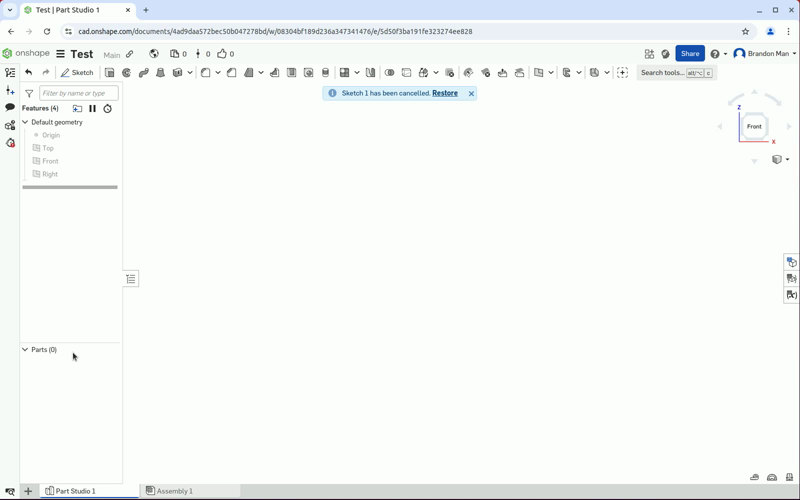
key_up(shift)
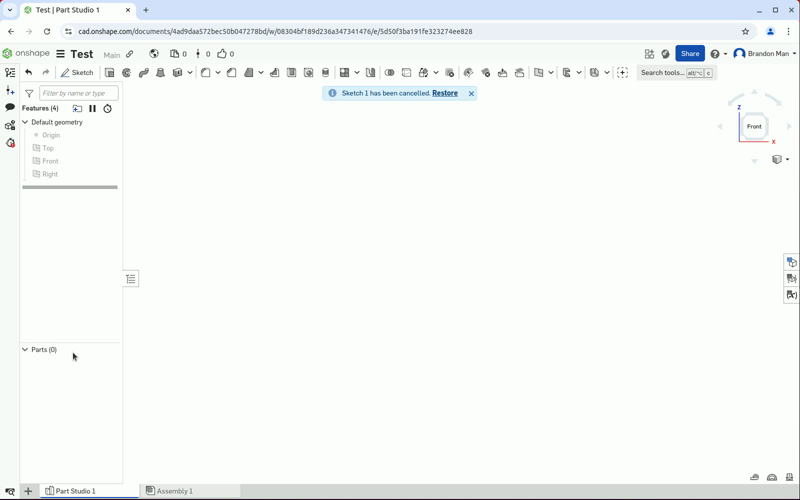
mouse_move(73, 352)
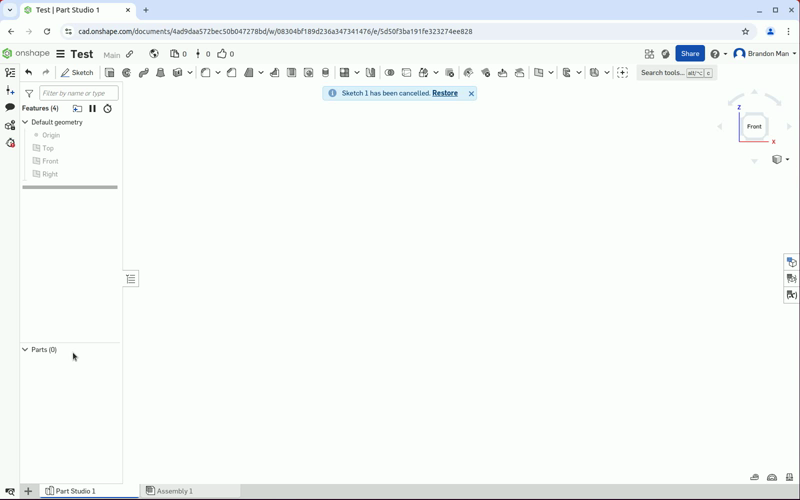
key(shift+y)
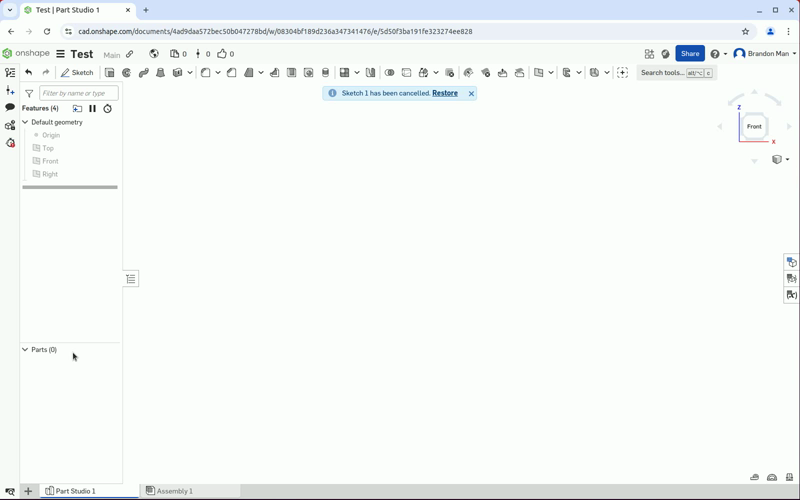
key(shift+s)
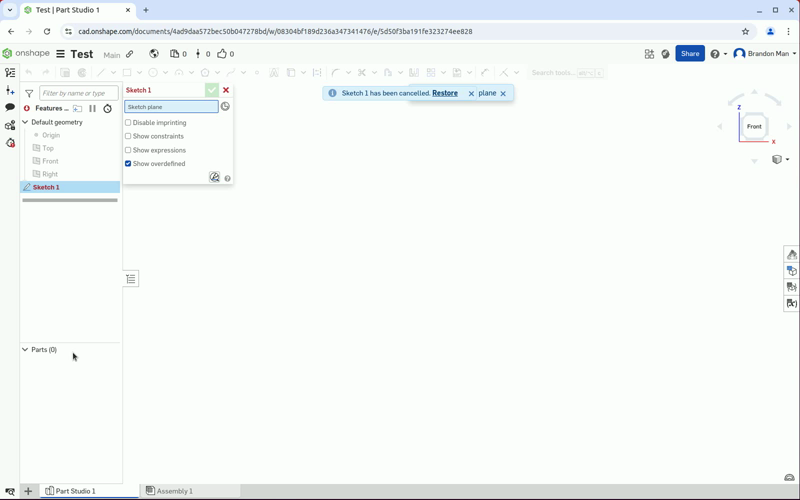
mouse_move(73, 163)
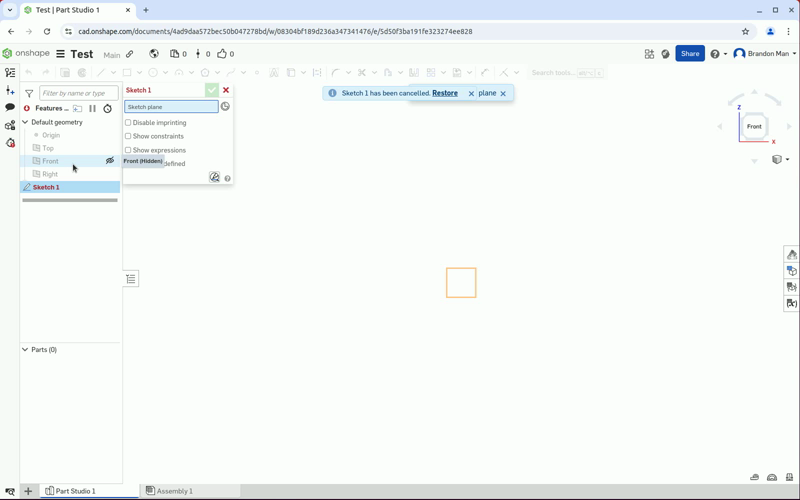
click(73, 163)
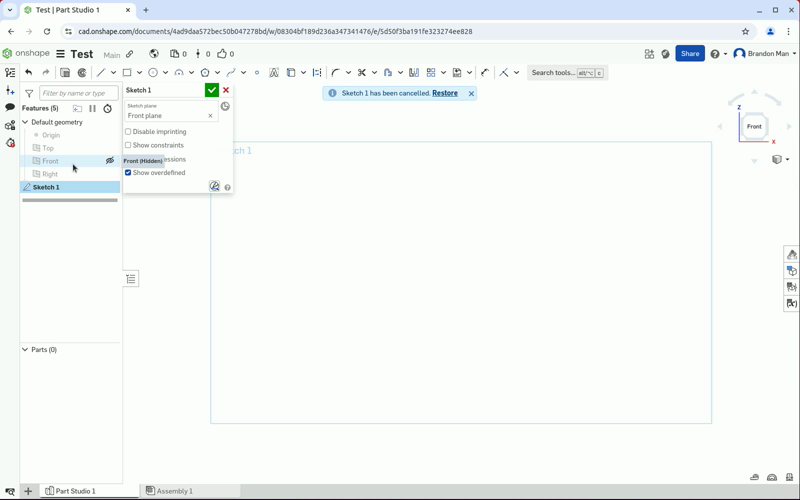
mouse_move(73, 352)
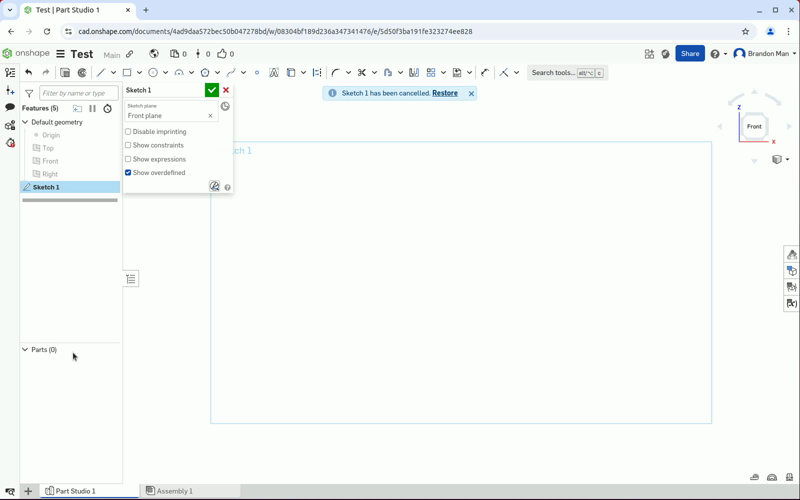
key(y)
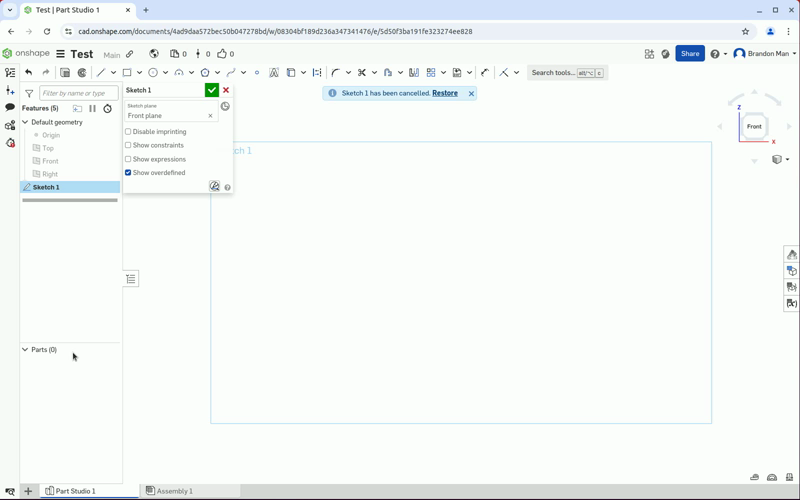
key(l)
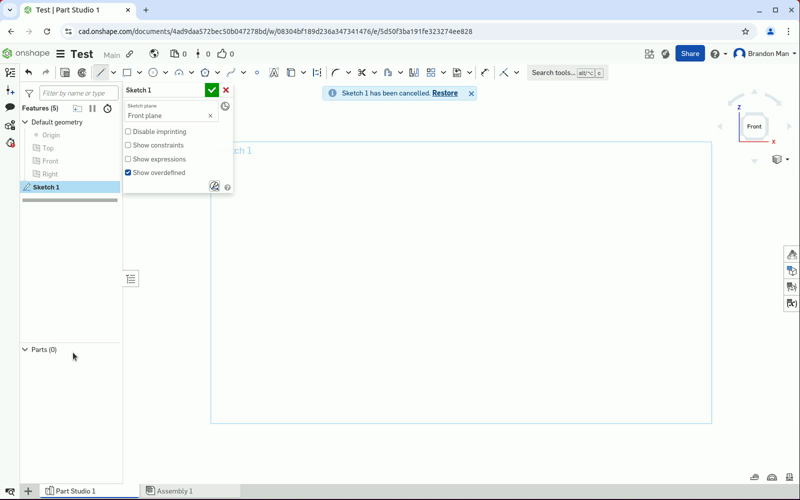
key_down(shift)
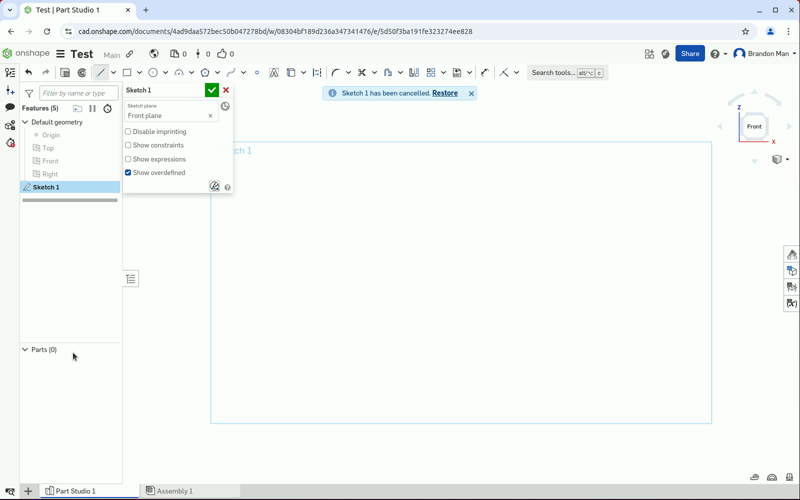
mouse_move(401, 327)
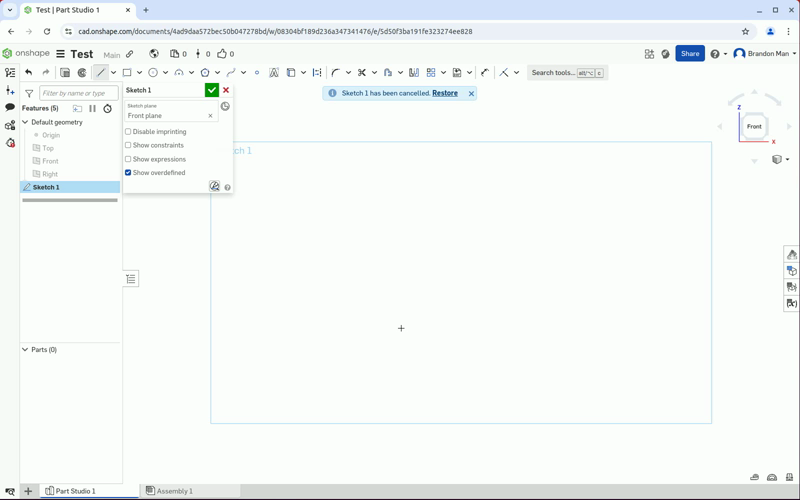
click(401, 327)
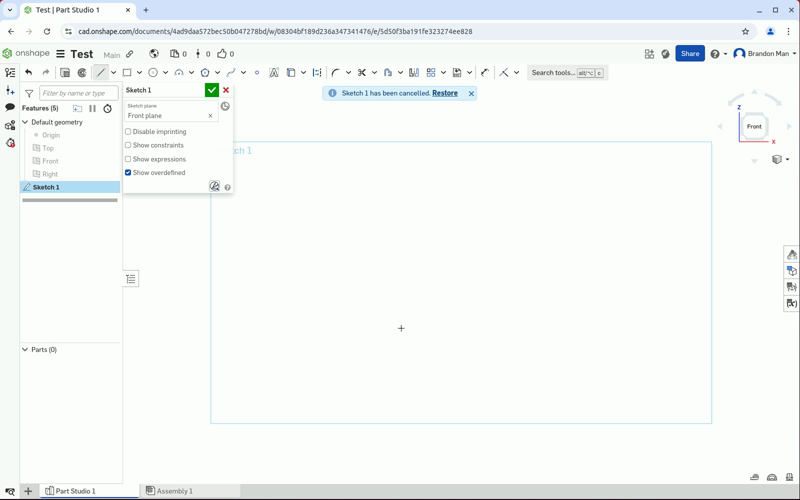
key_up(shift)
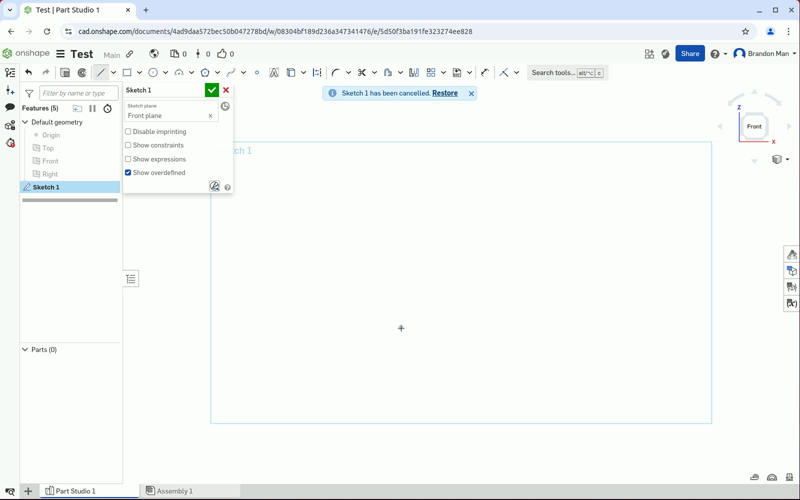
key_down(shift)
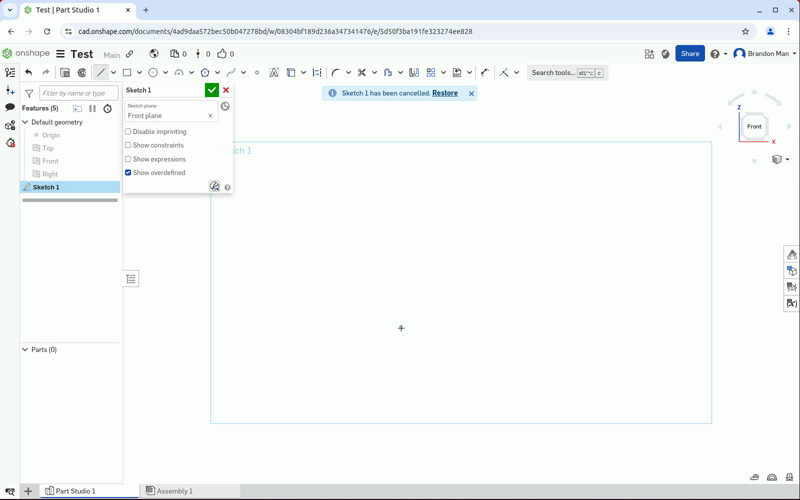
mouse_move(431, 327)
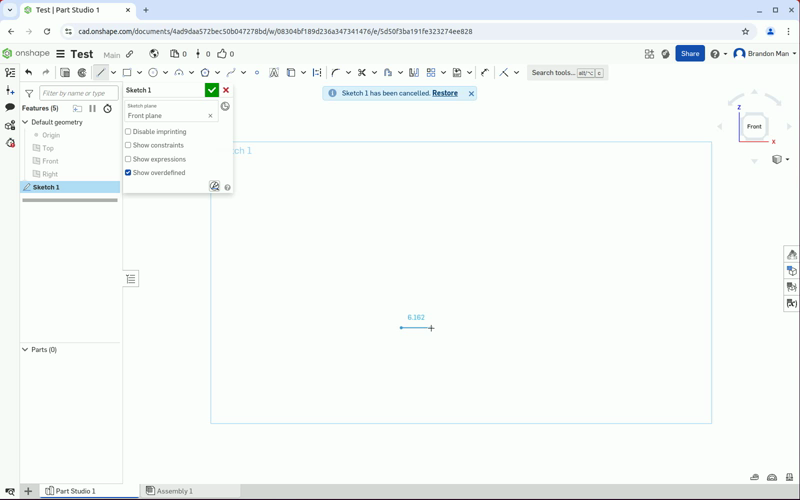
mouse_move(432, 327)
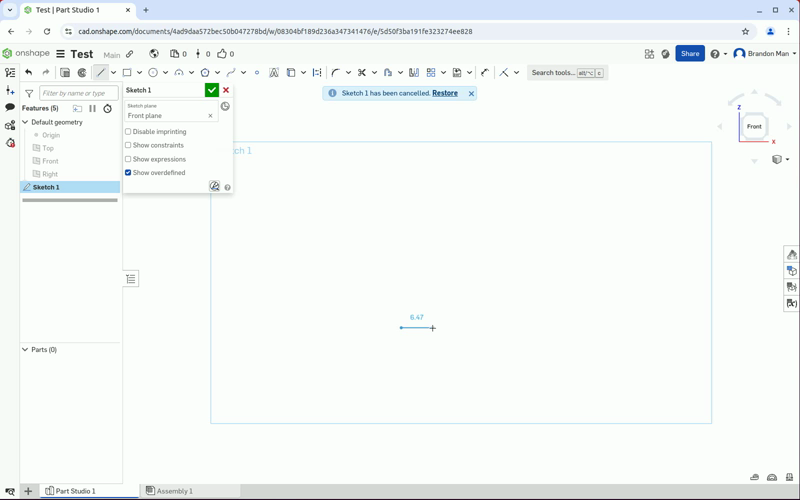
click(432, 327)
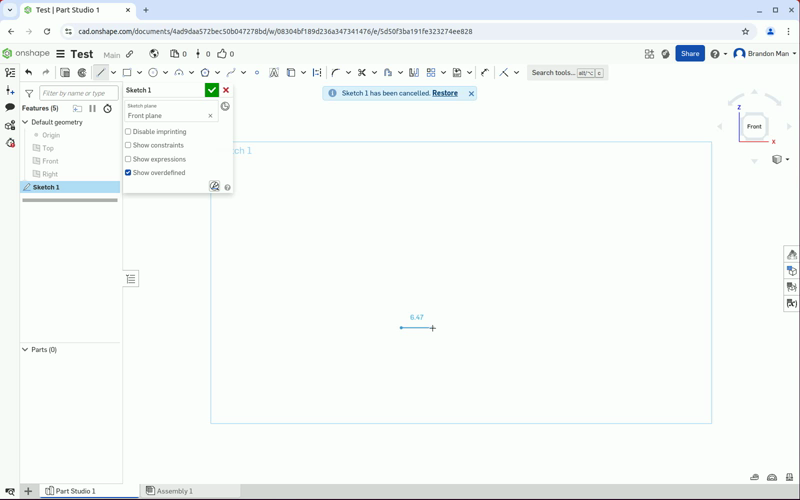
key_up(shift)
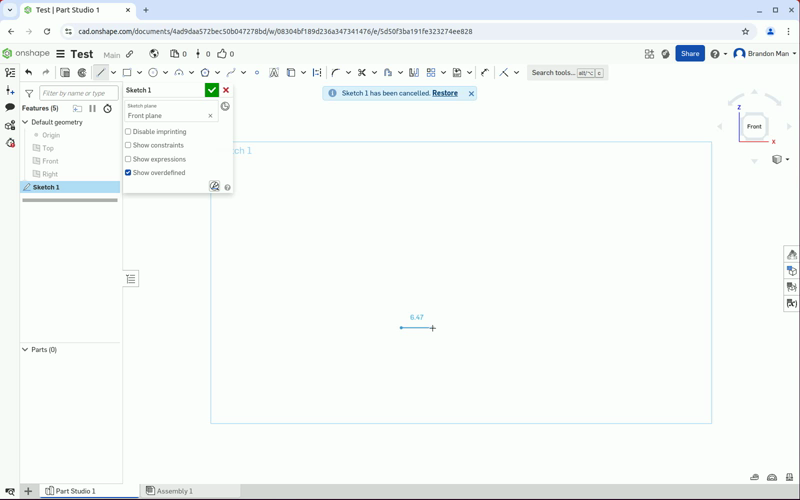
key_down(shift)
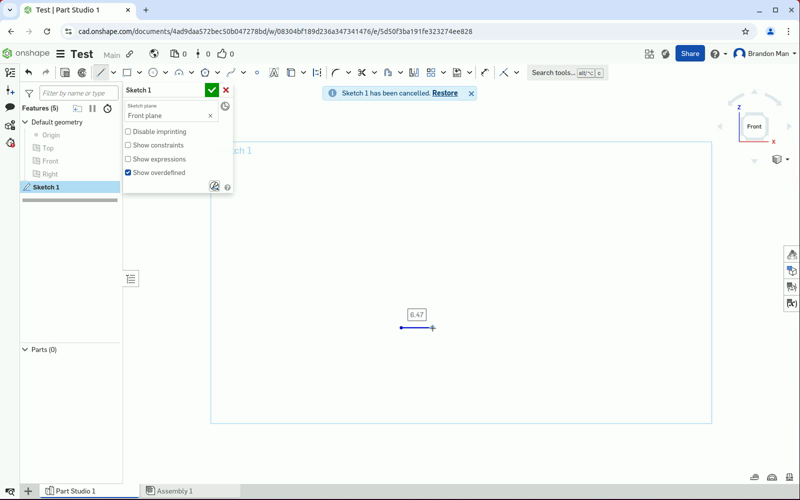
mouse_move(462, 327)
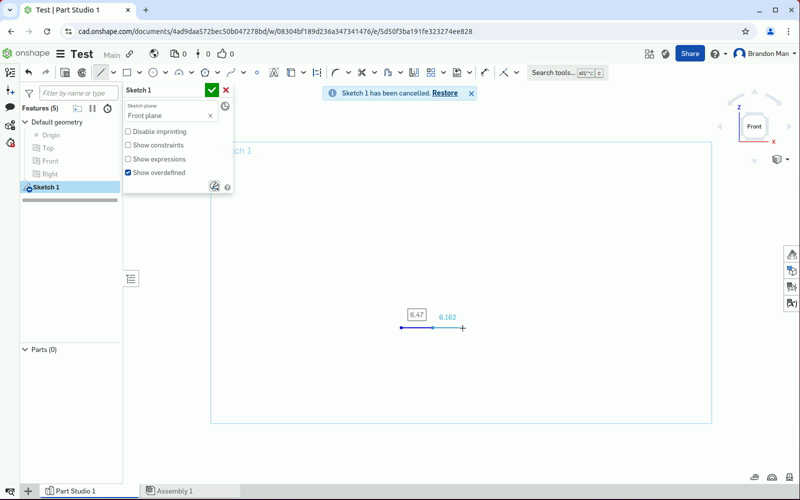
mouse_move(432, 282)
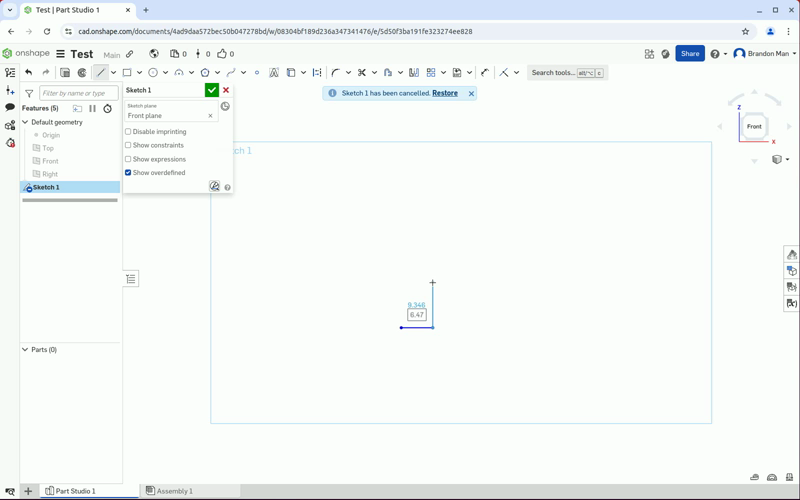
click(432, 282)
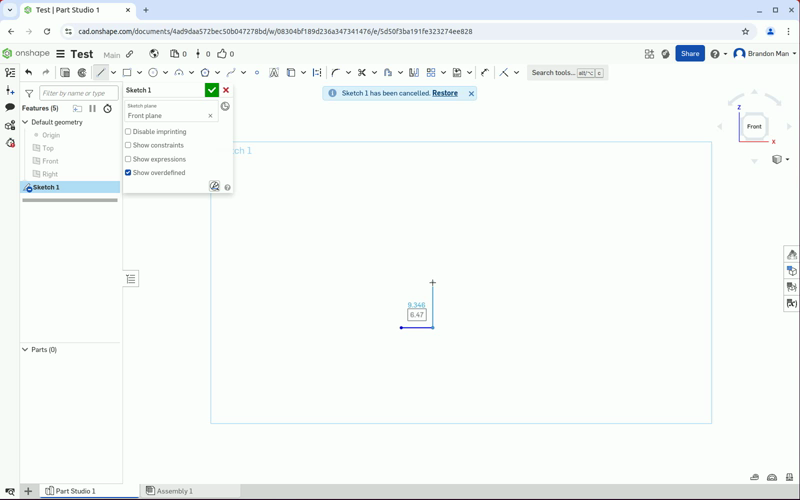
key_up(shift)
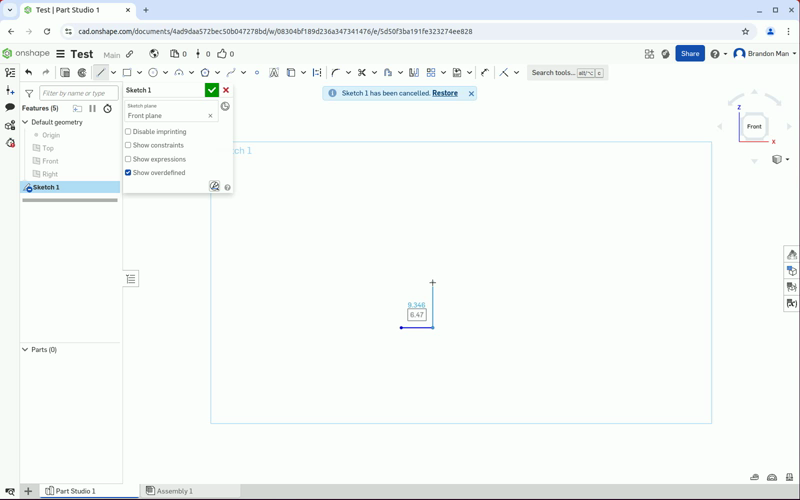
key_down(shift)
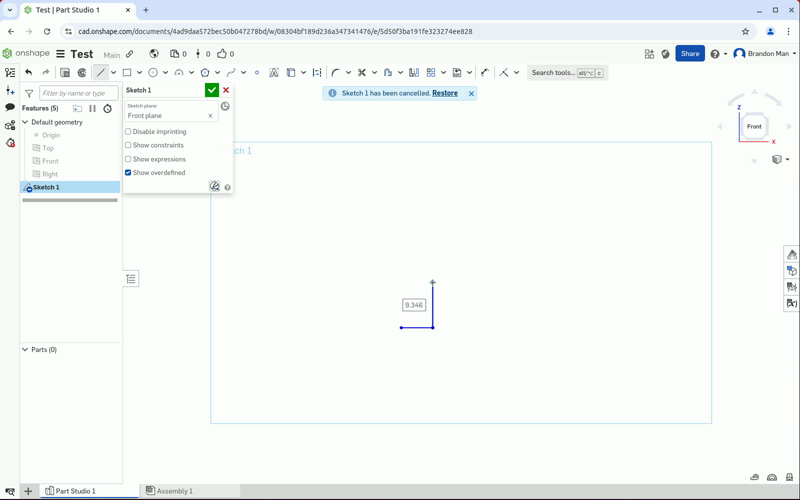
mouse_move(462, 282)
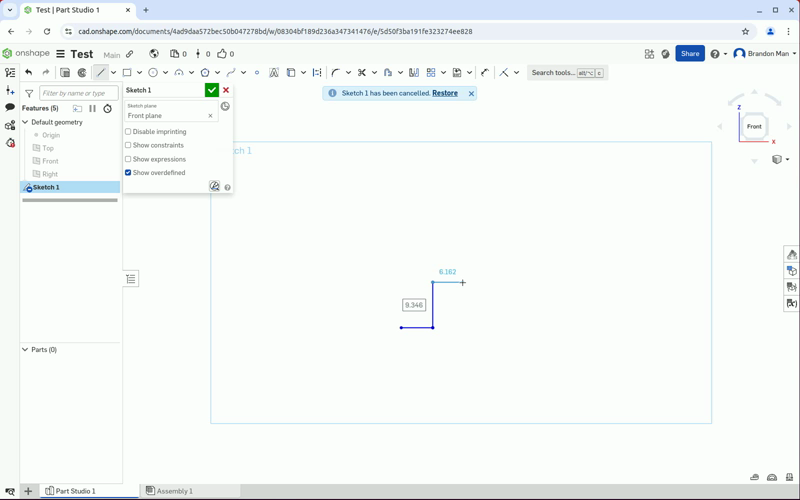
mouse_move(401, 282)
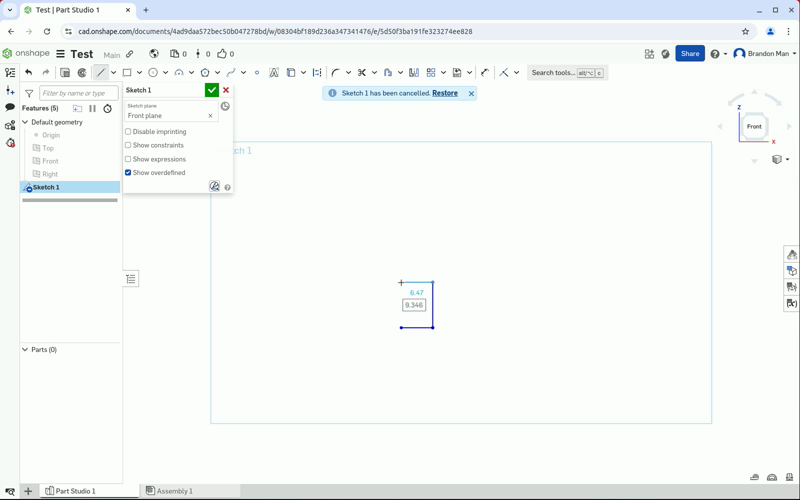
click(401, 282)
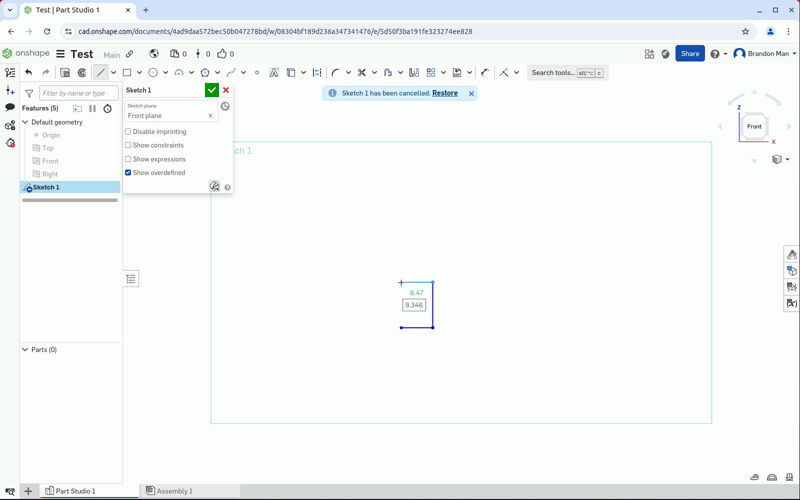
key_up(shift)
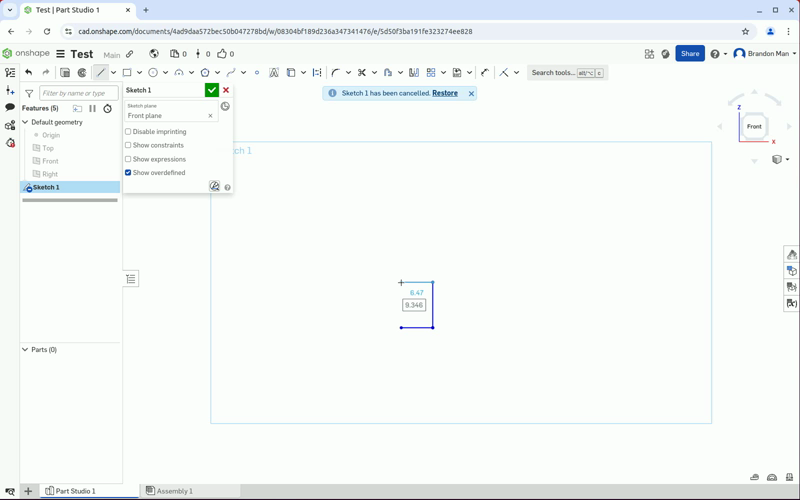
mouse_move(431, 282)
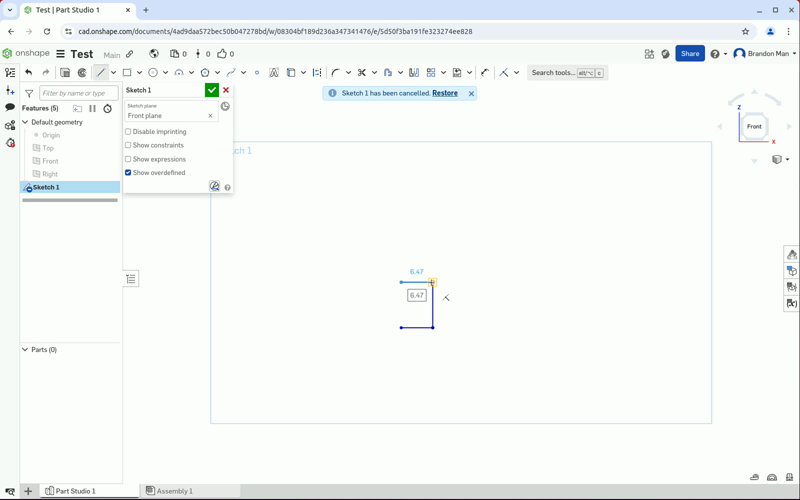
key_down(shift)
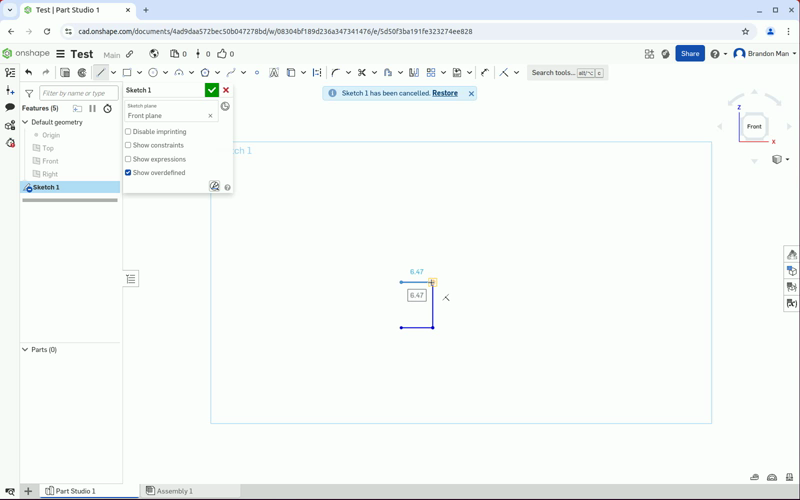
mouse_move(401, 327)
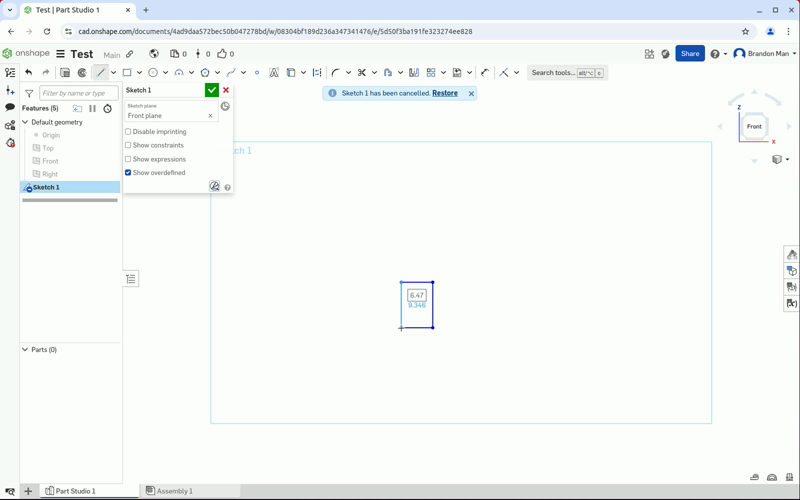
key_up(shift)
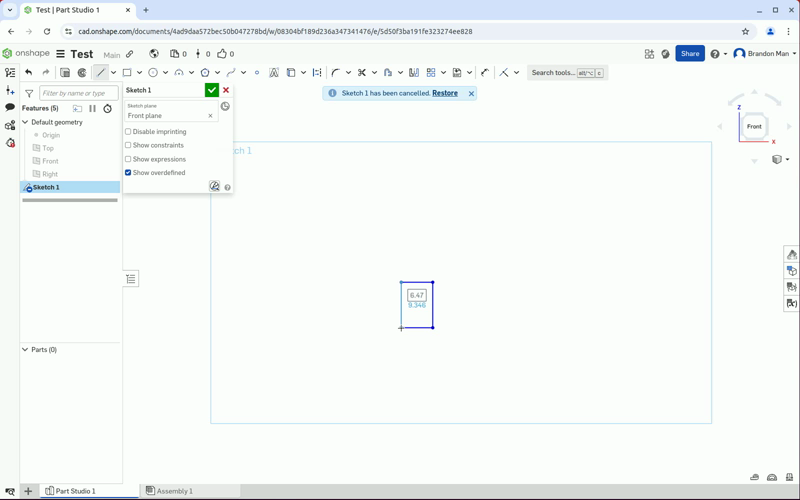
click(401, 327)
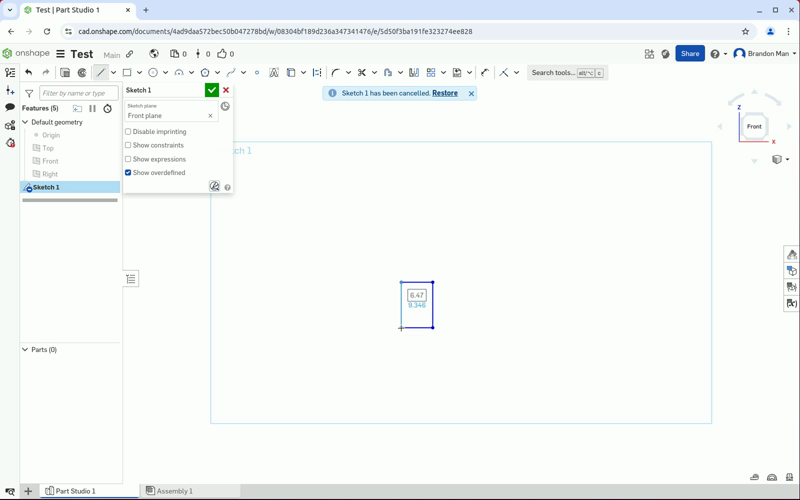
key(esc)
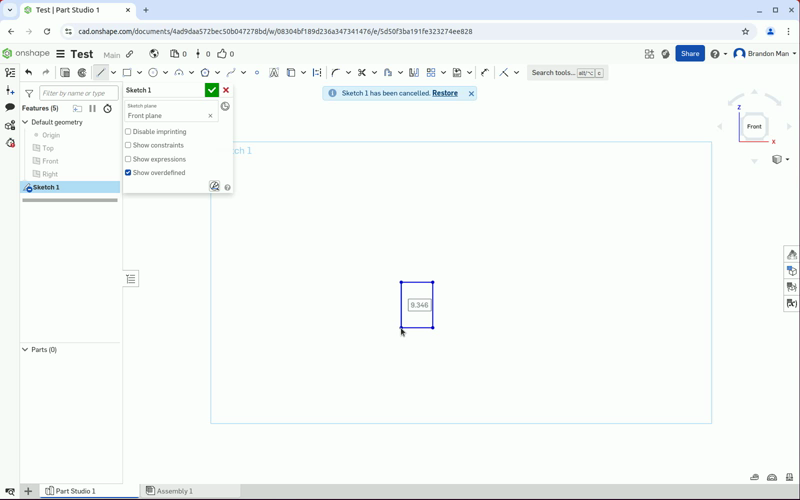
mouse_move(430, 323)
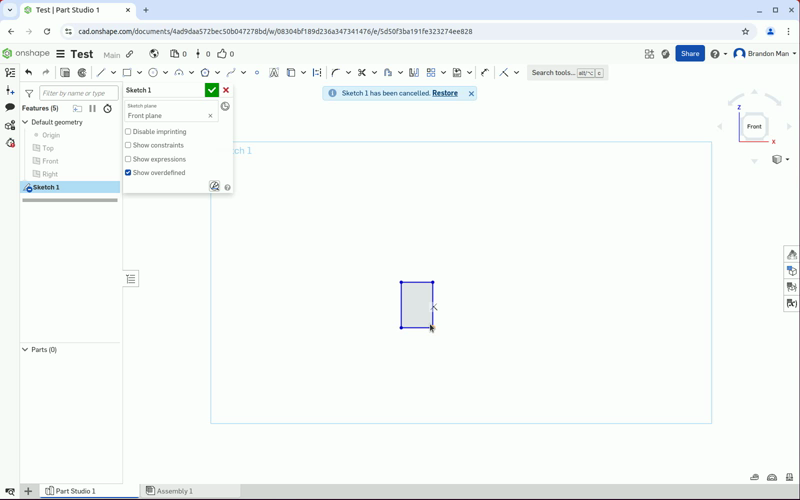
scroll(6)
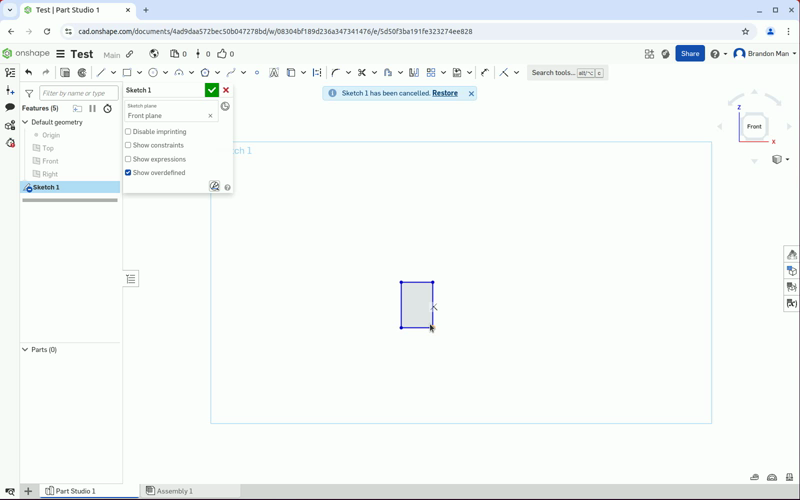
scroll(6)
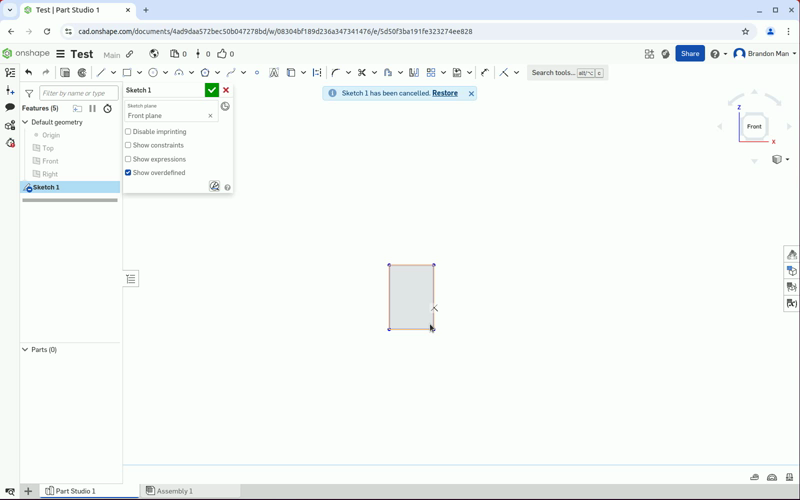
scroll(6)
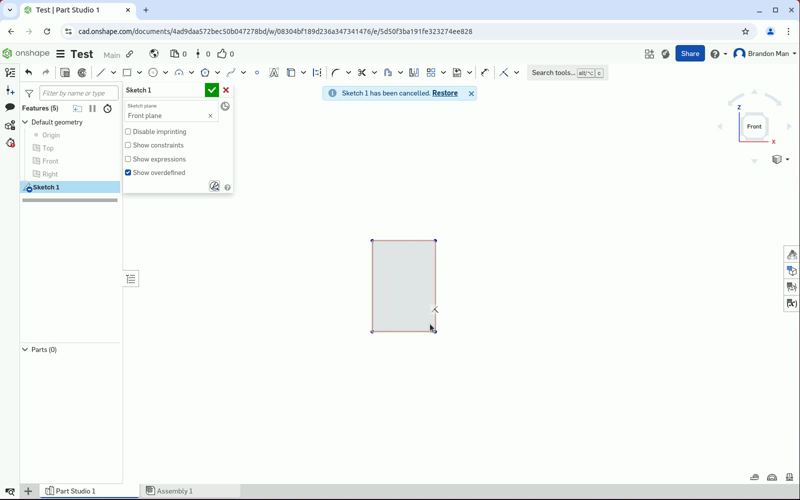
scroll(6)
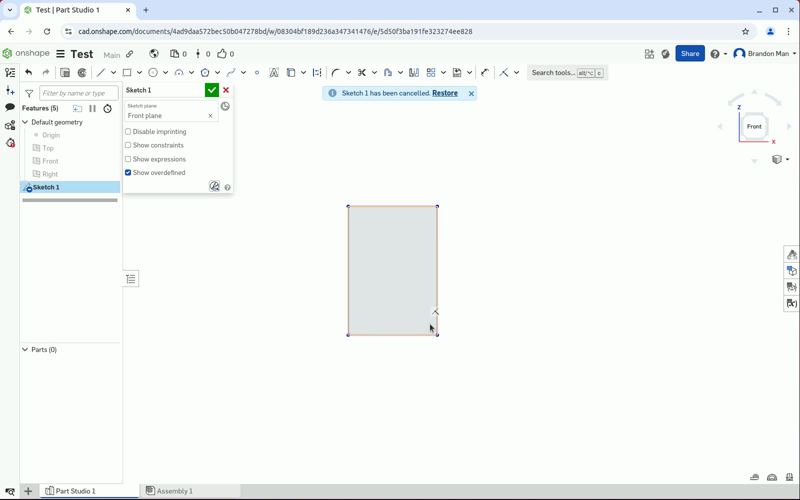
scroll(6)
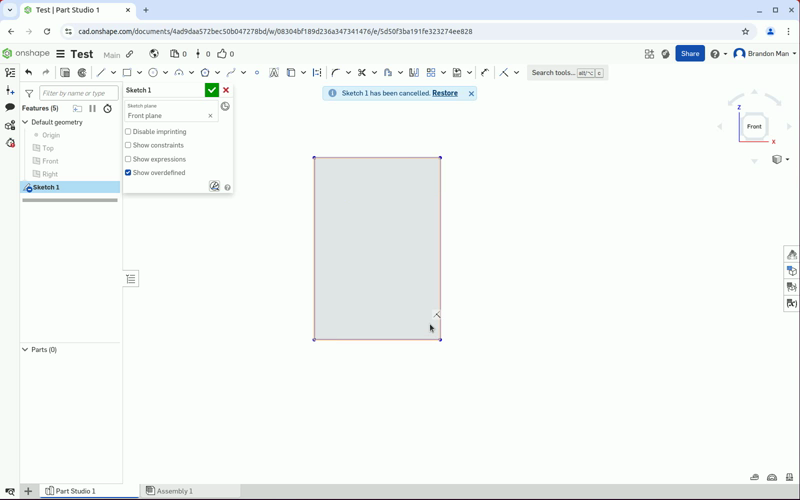
scroll(6)
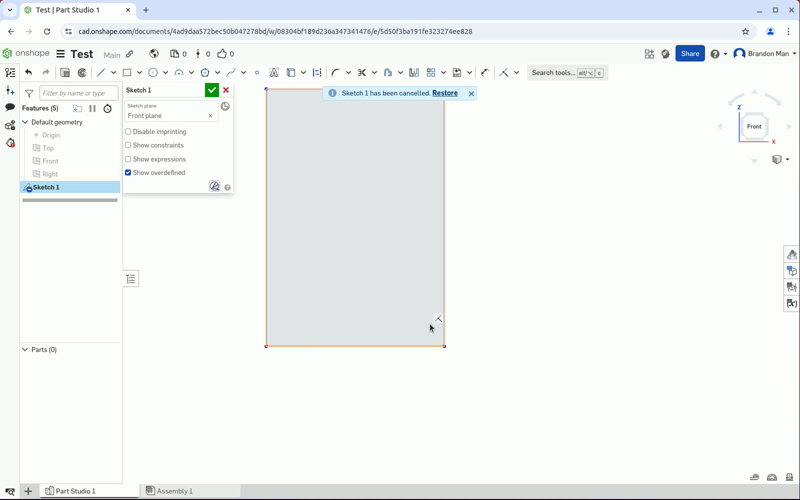
scroll(6)
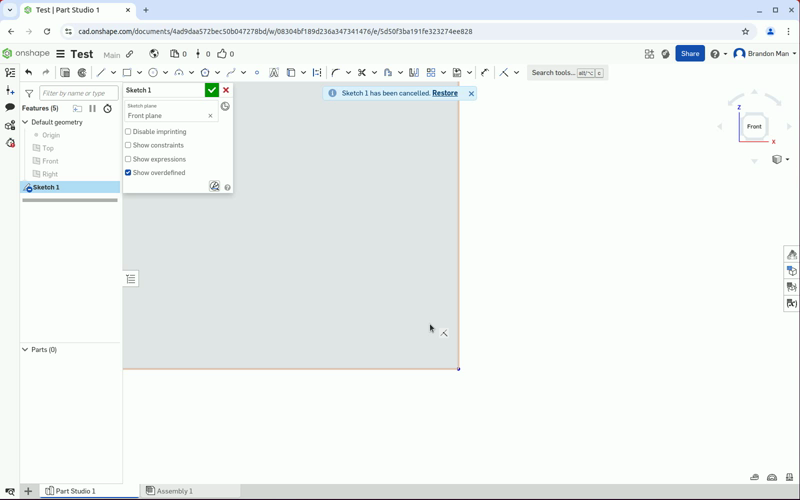
click(430, 323)
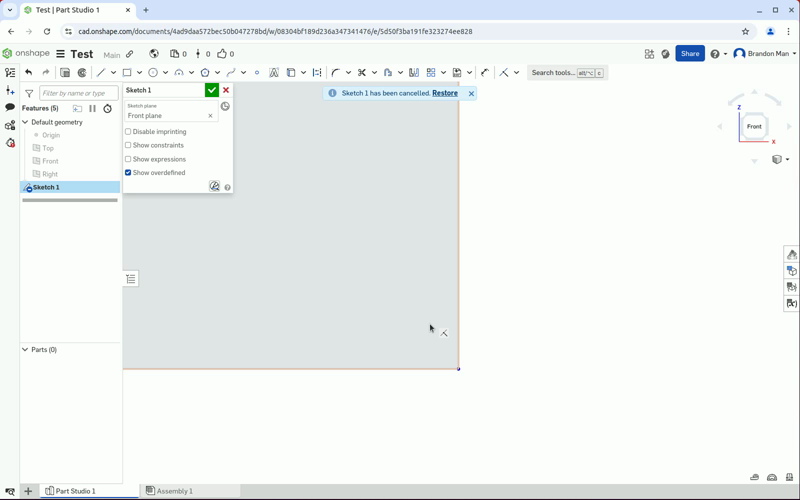
scroll(-6)
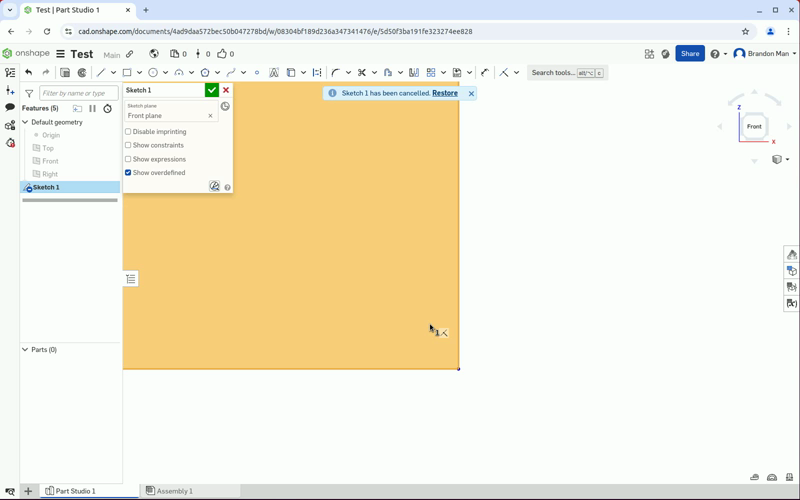
scroll(-6)
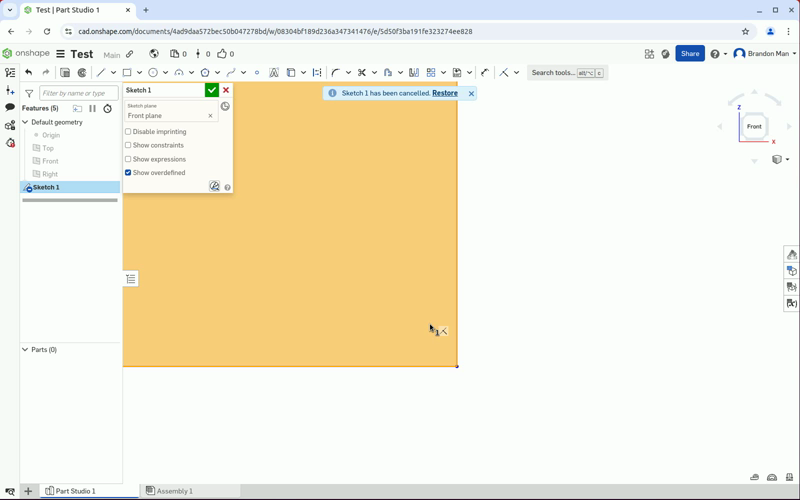
scroll(-6)
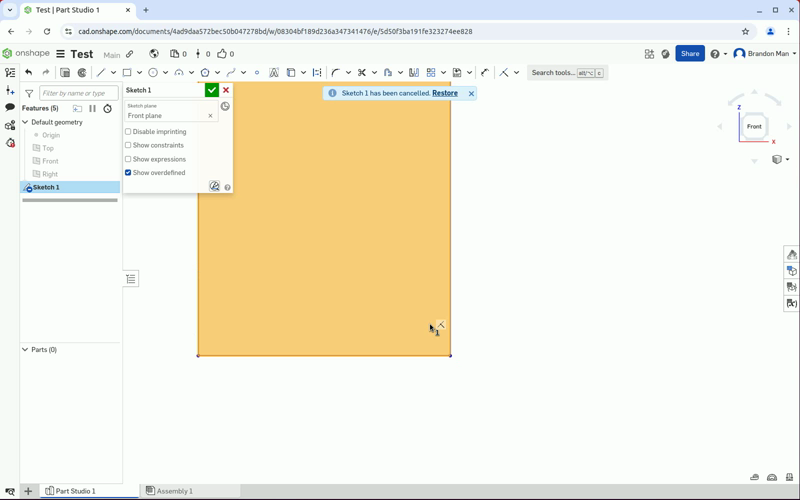
scroll(-6)
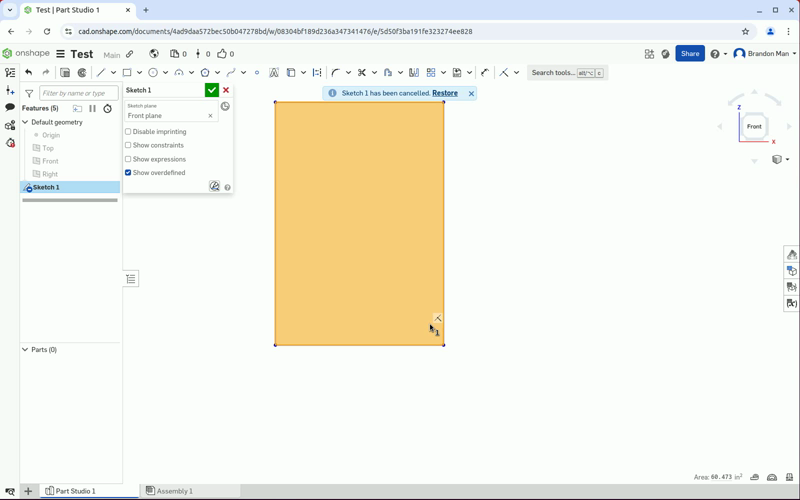
scroll(-6)
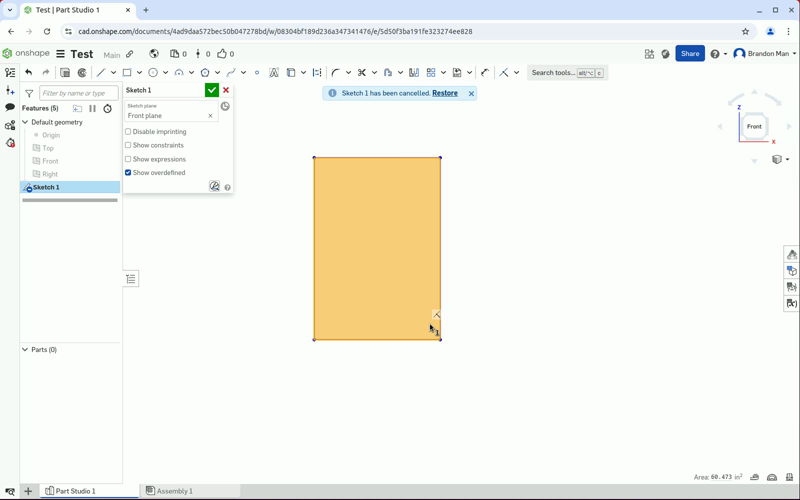
scroll(-6)
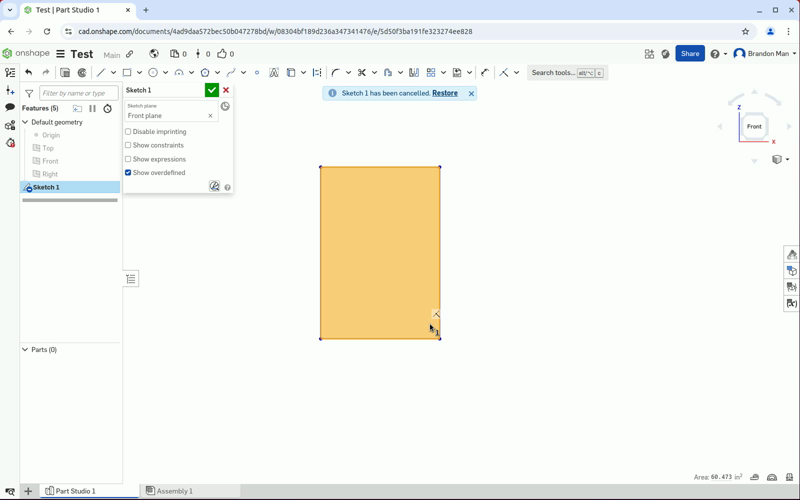
scroll(-6)
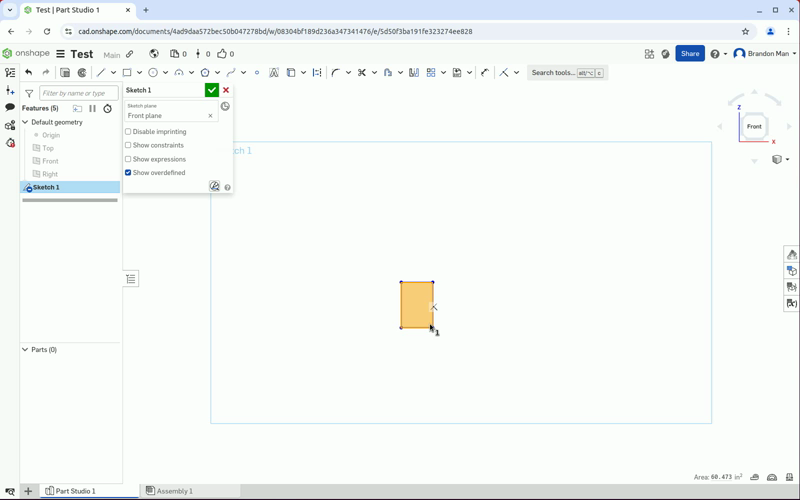
mouse_move(73, 352)
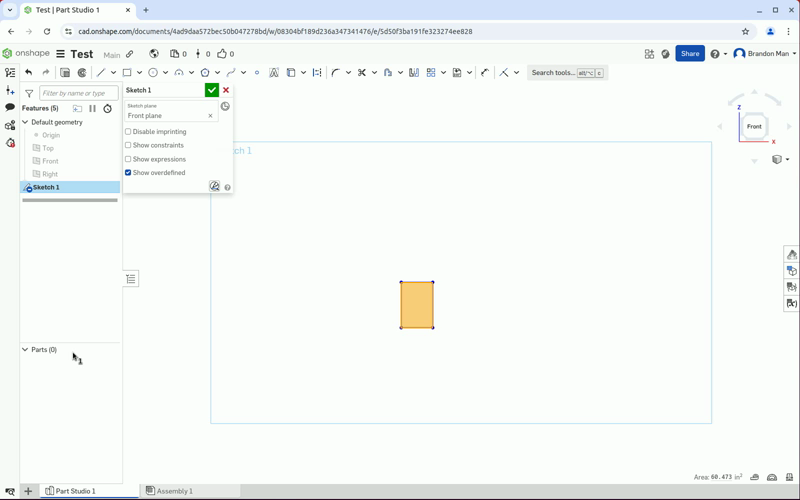
key(shift+y)
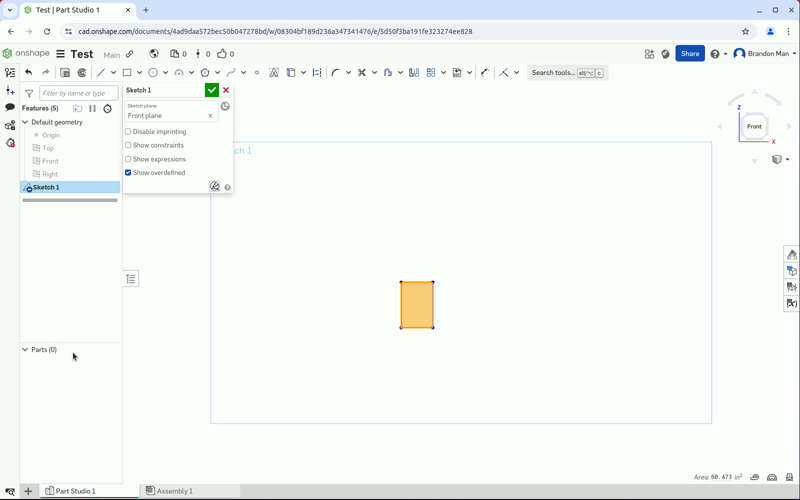
key(shift+e)
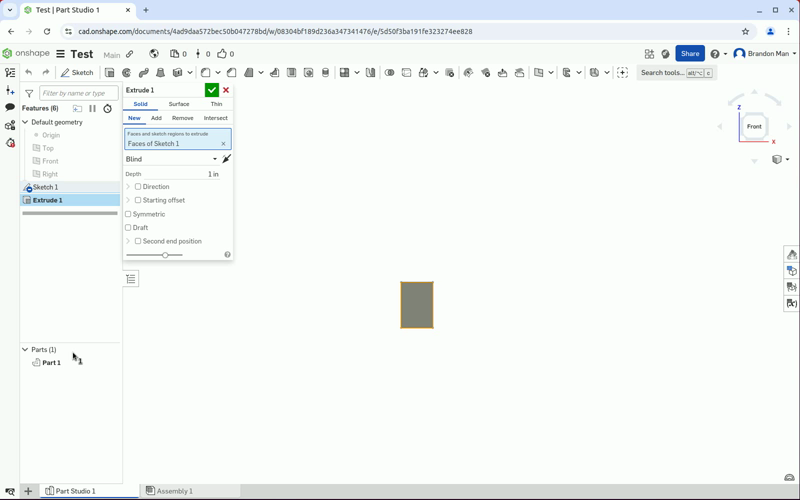
mouse_move(143, 106)
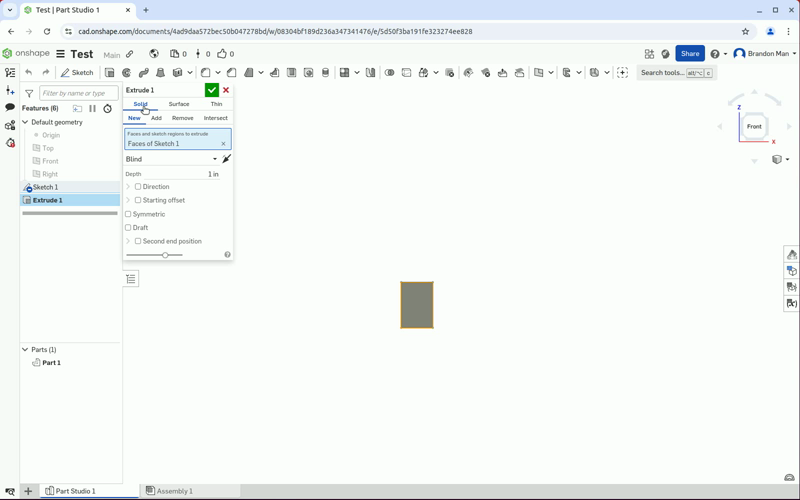
click(143, 106)
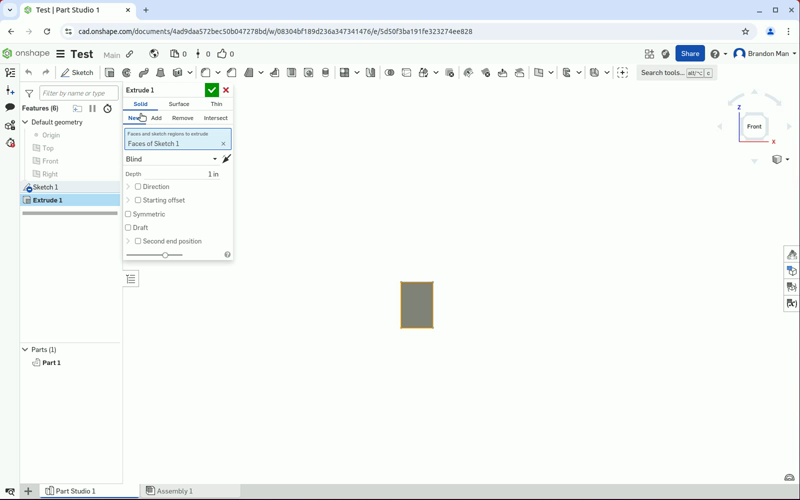
mouse_move(137, 120)
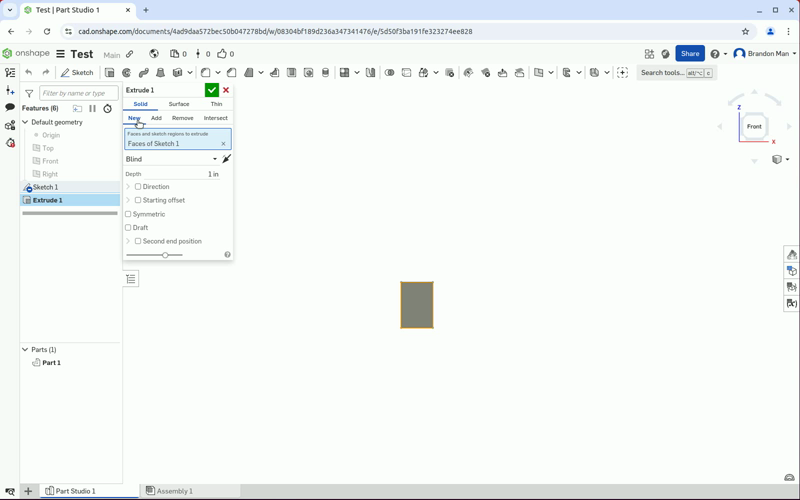
click(137, 120)
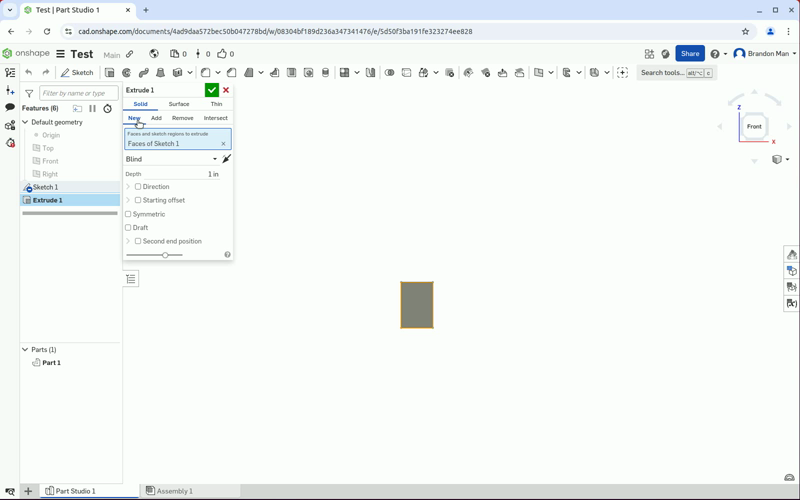
key(tab, 4)
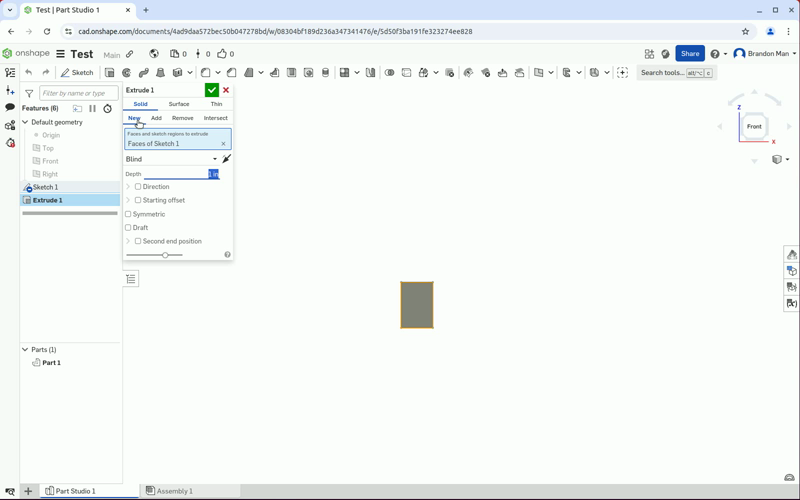
text(4.333)
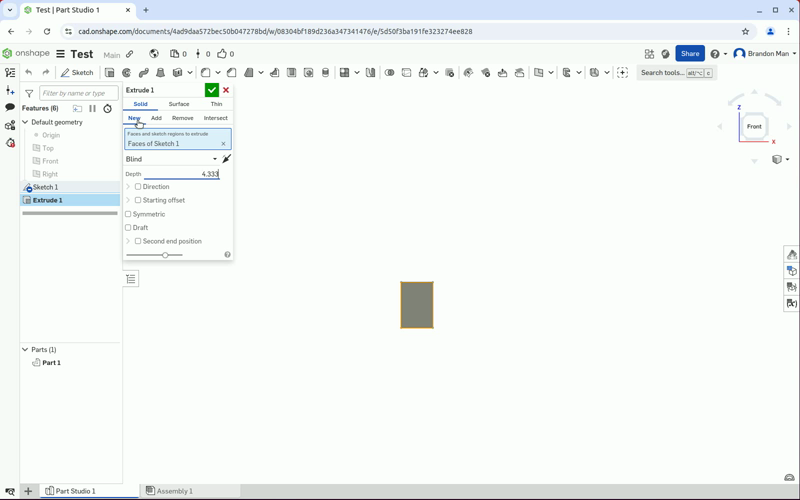
key(enter)
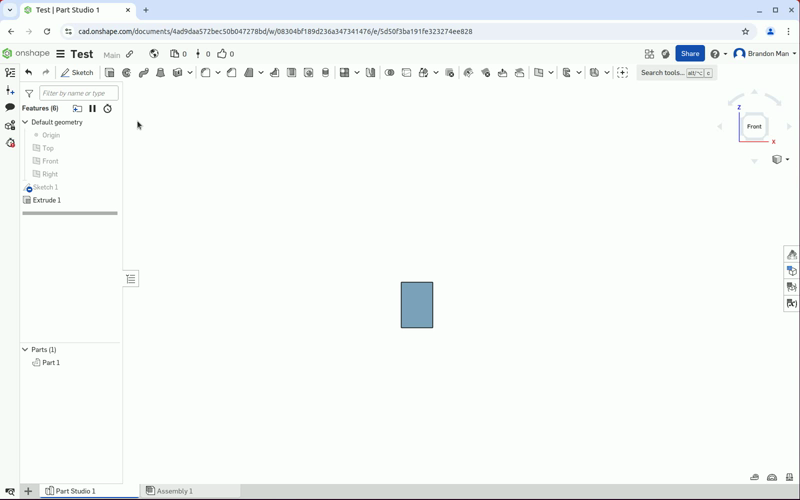
key(shift+h)
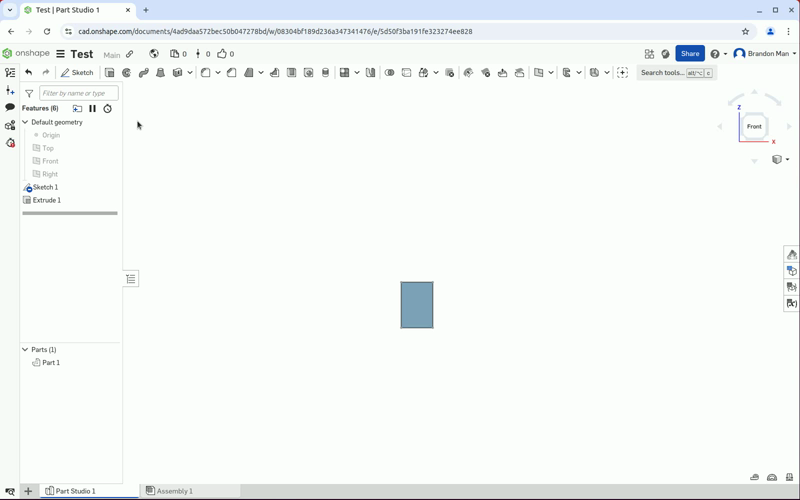
key(shift+h)
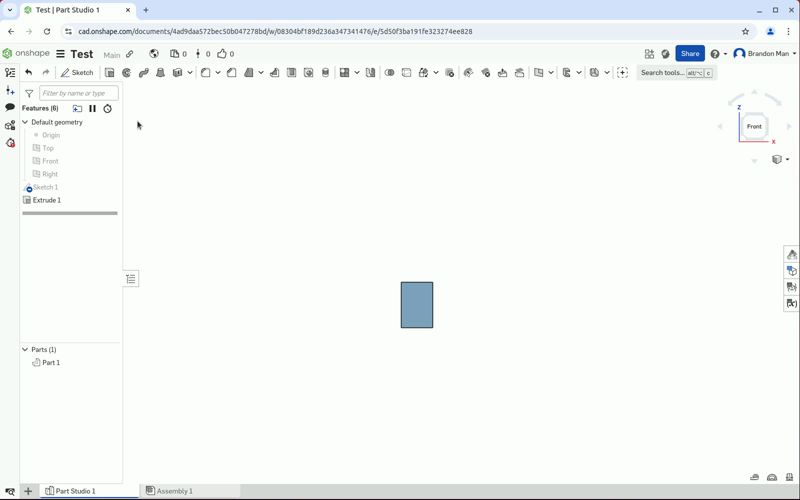
mouse_move(73, 189)
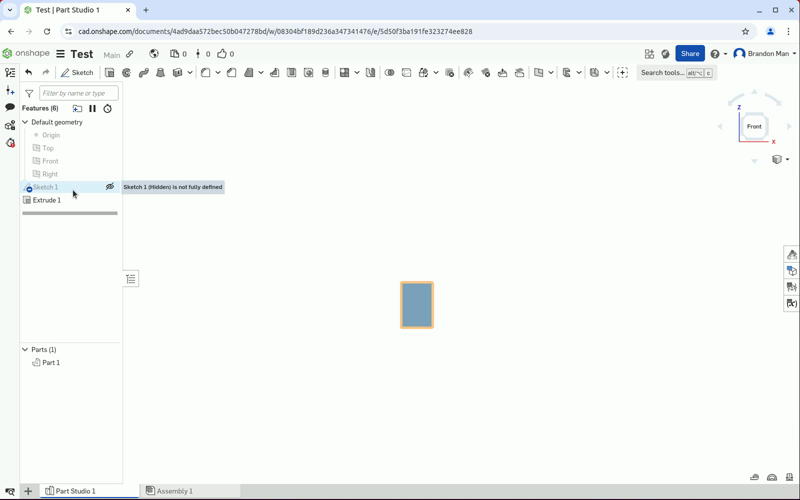
click(73, 189)
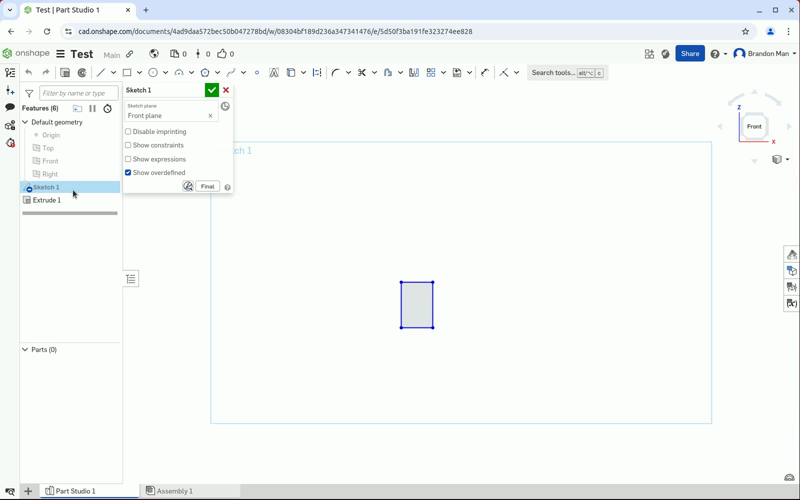
mouse_move(229, 92)
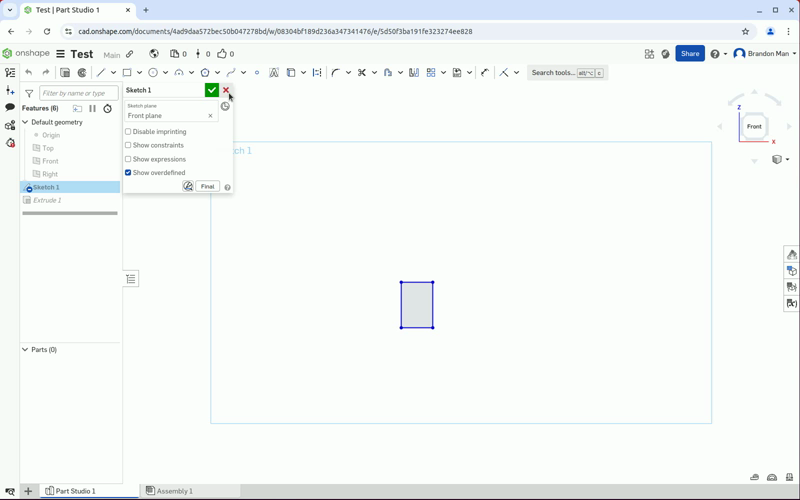
click(229, 92)
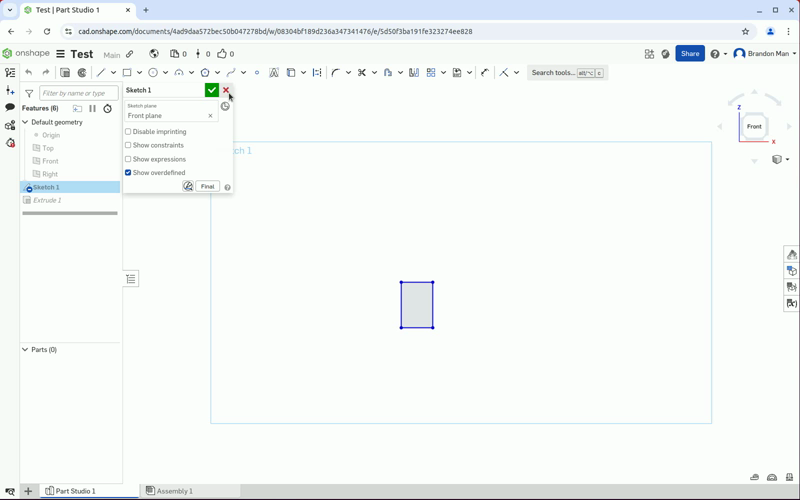
key(shift+s)
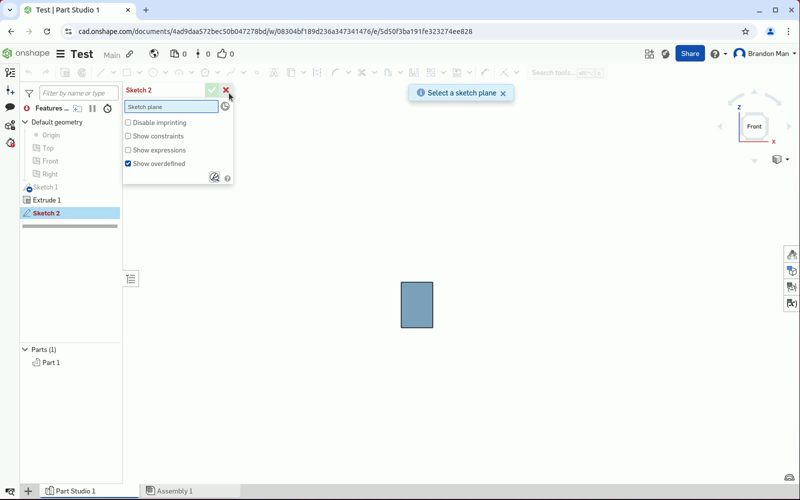
mouse_move(73, 163)
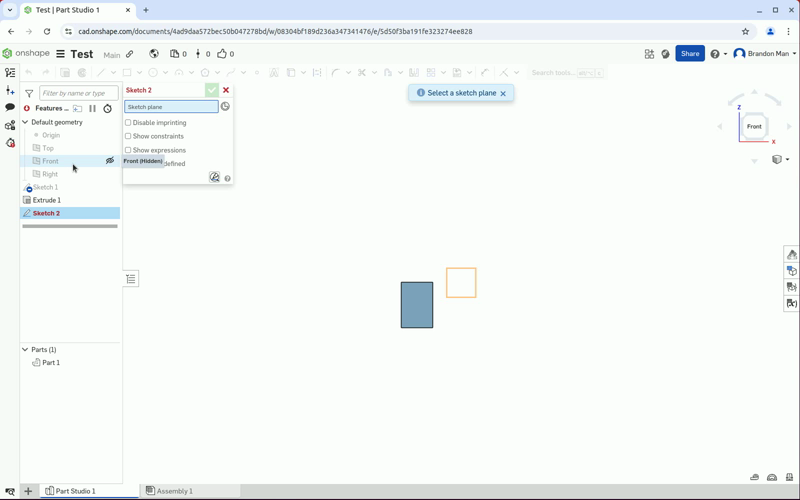
click(73, 163)
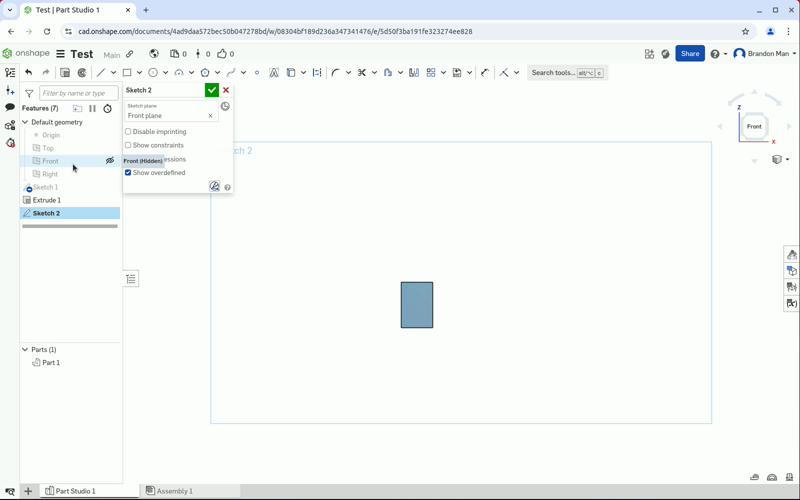
mouse_move(73, 352)
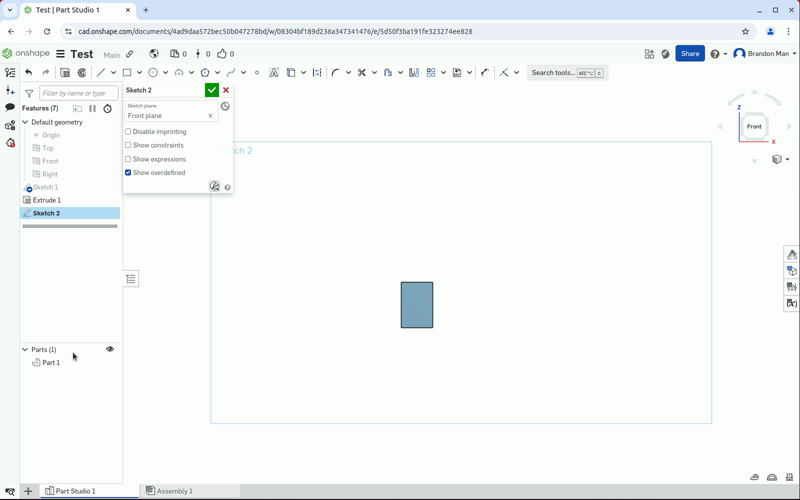
key(y)
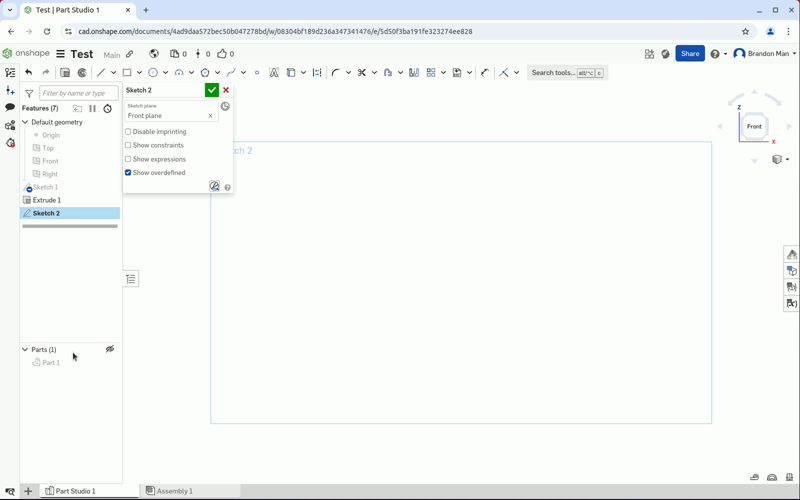
key(l)
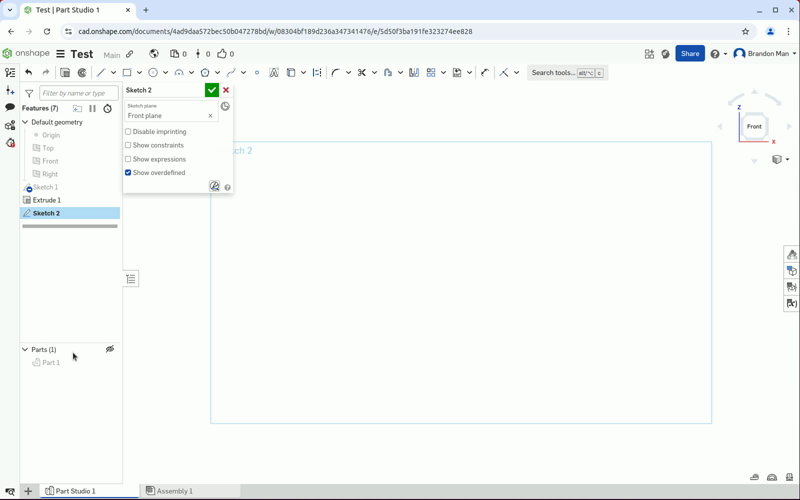
key_down(shift)
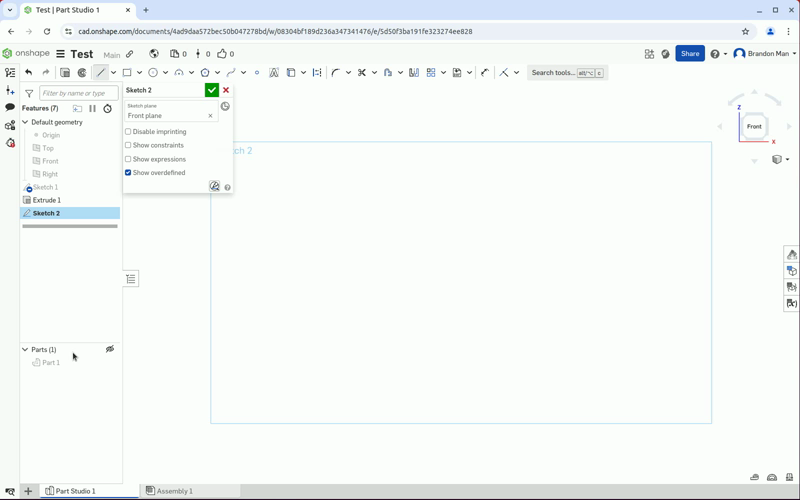
mouse_move(348, 278)
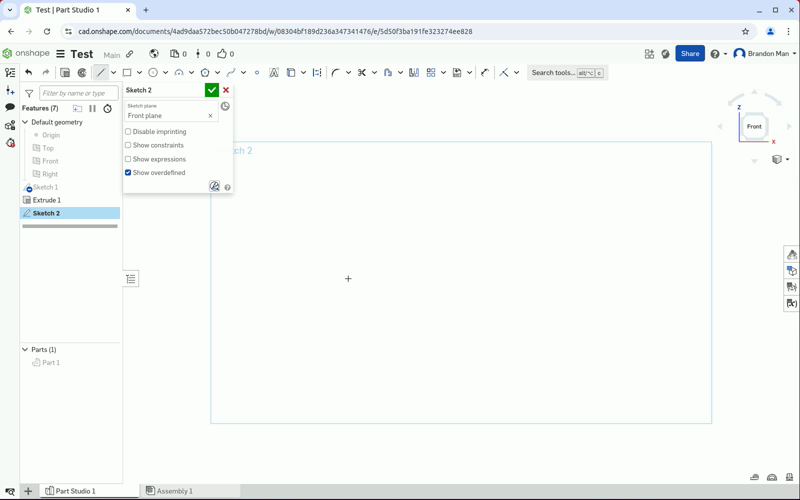
click(348, 278)
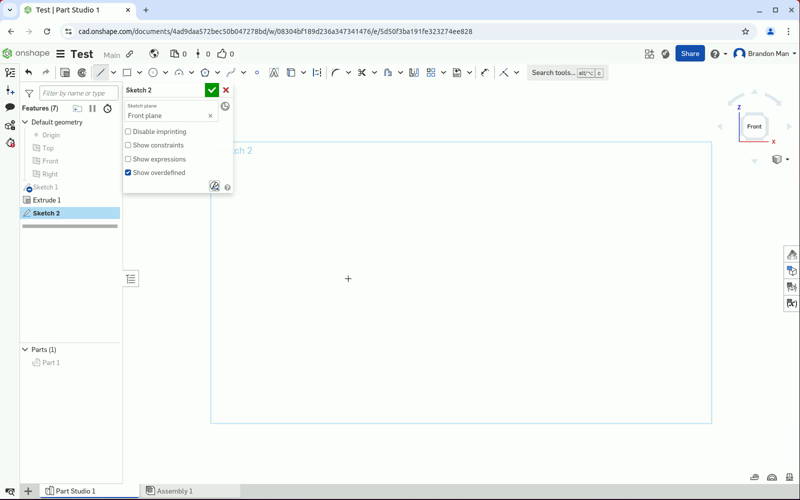
key_up(shift)
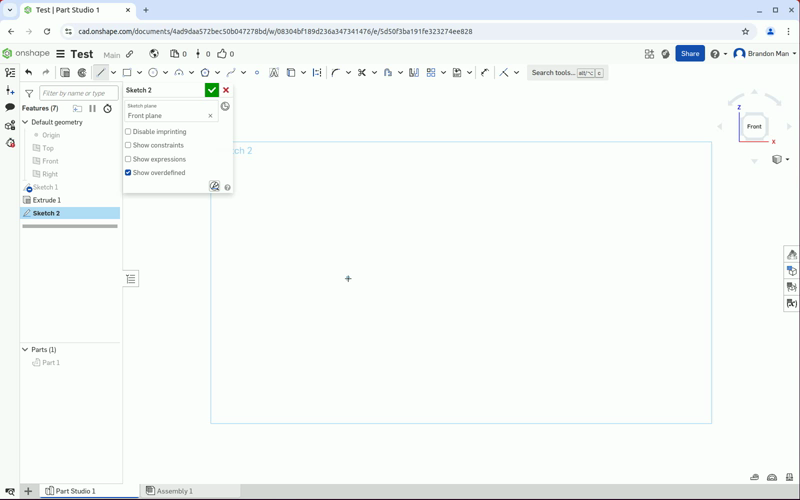
key_down(shift)
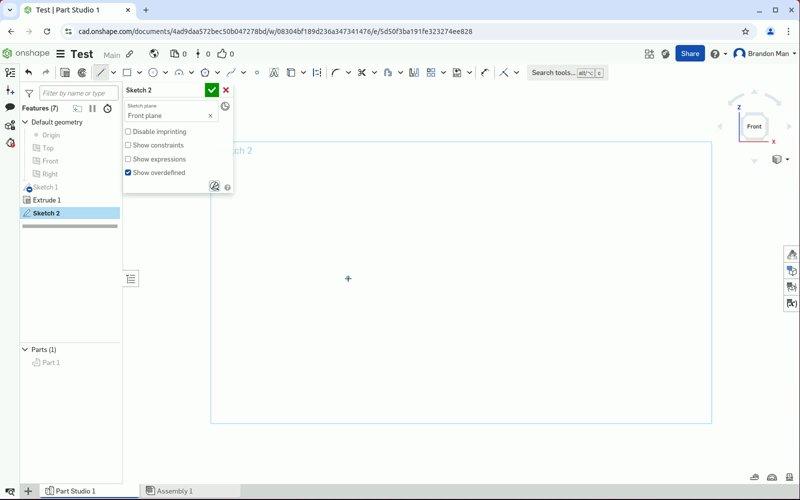
mouse_move(378, 278)
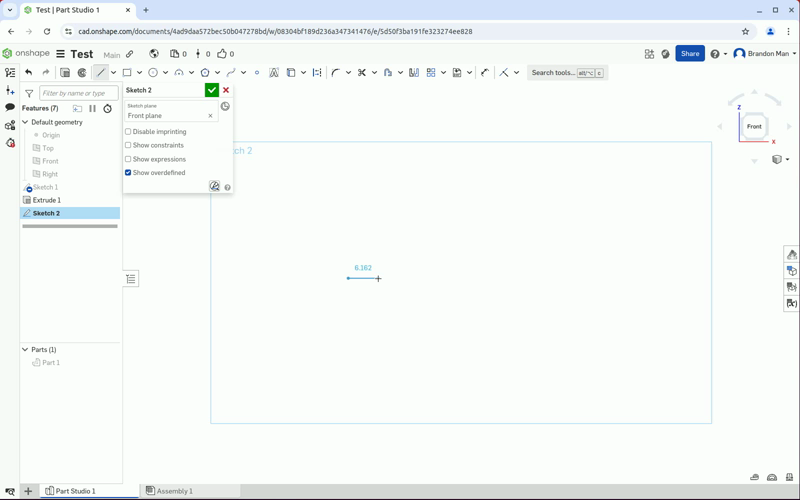
mouse_move(395, 278)
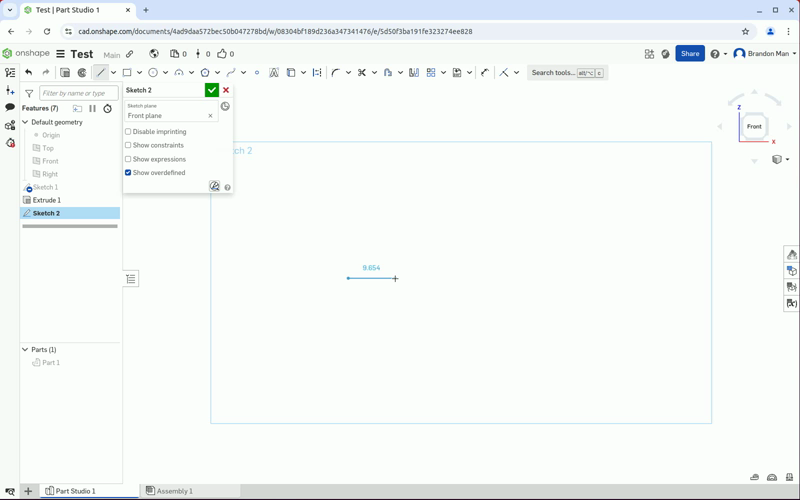
click(395, 278)
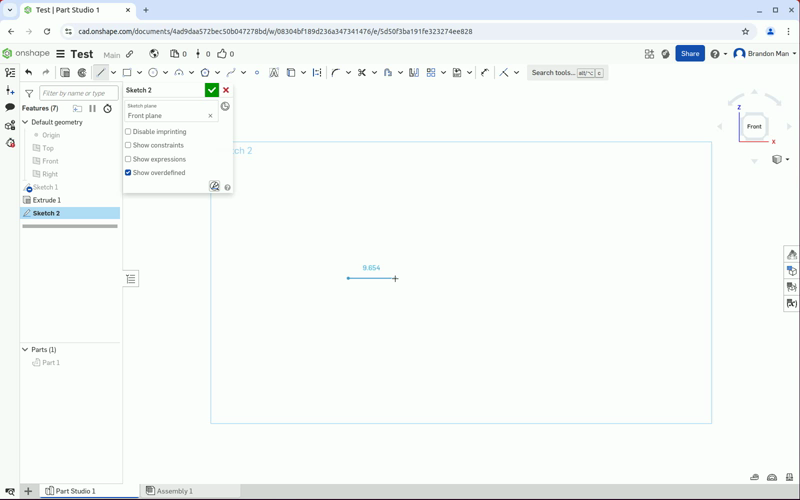
key_up(shift)
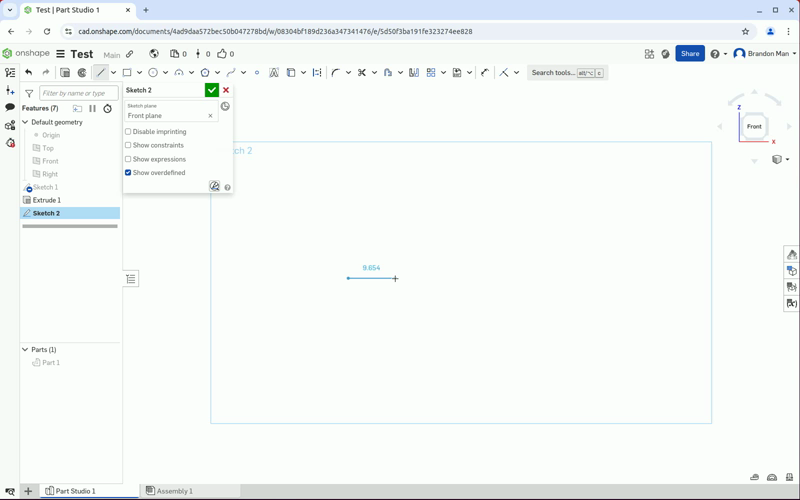
key_down(shift)
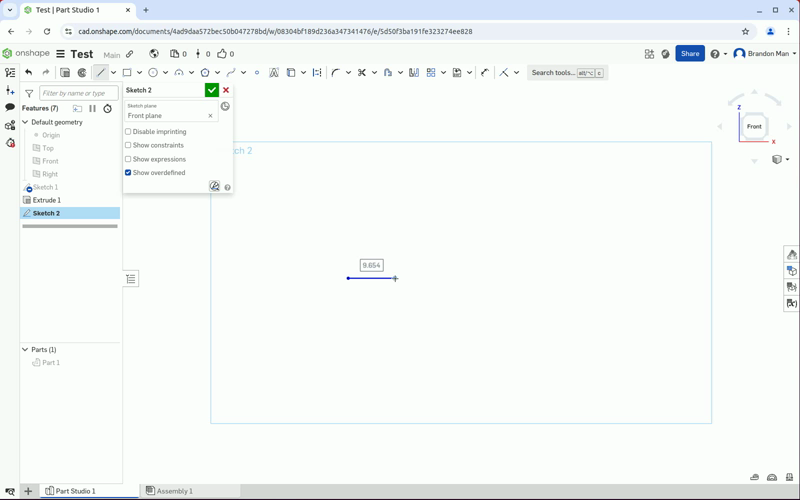
mouse_move(425, 278)
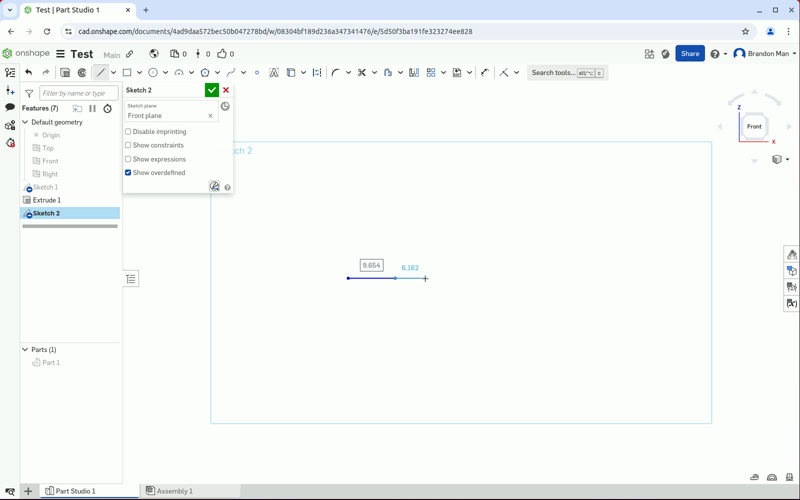
mouse_move(395, 228)
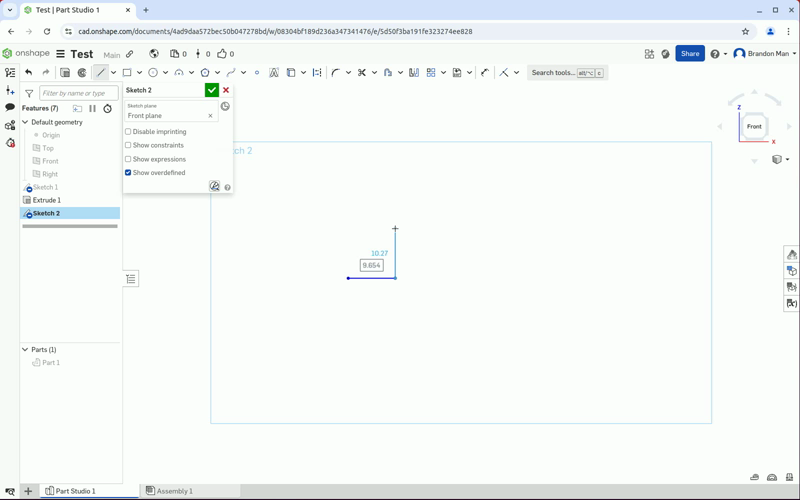
click(395, 228)
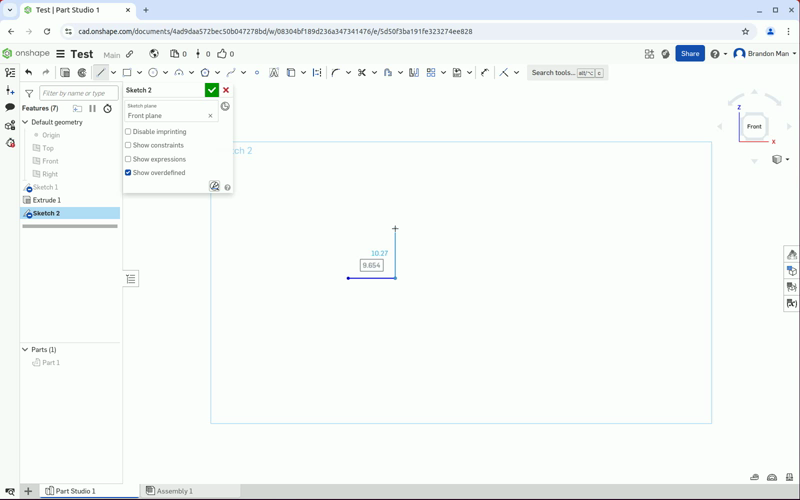
key_up(shift)
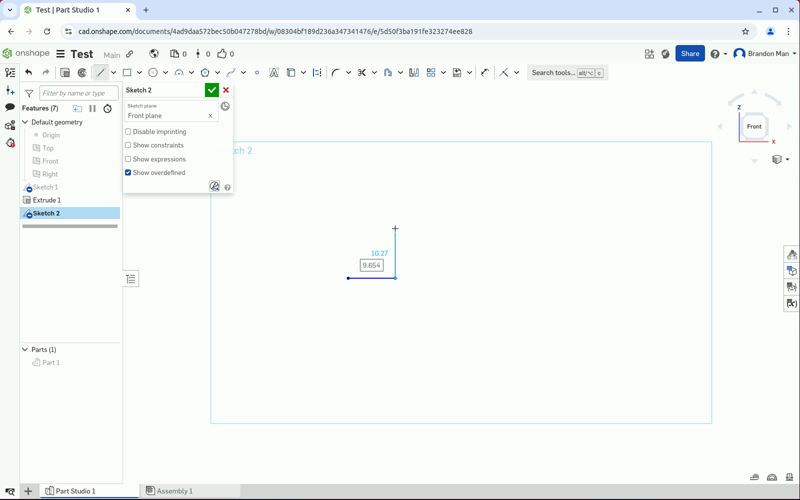
key_down(shift)
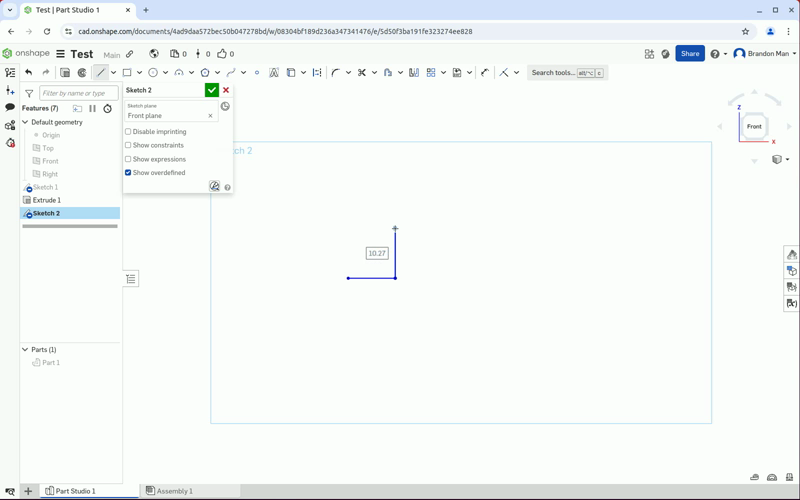
mouse_move(425, 228)
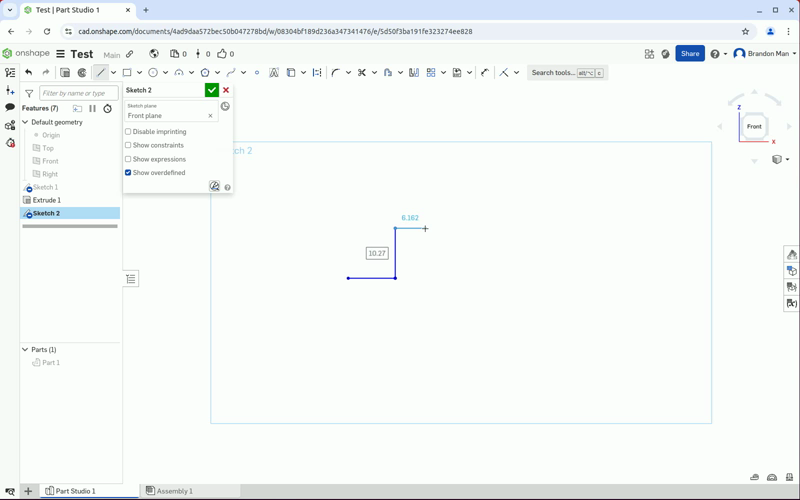
mouse_move(348, 228)
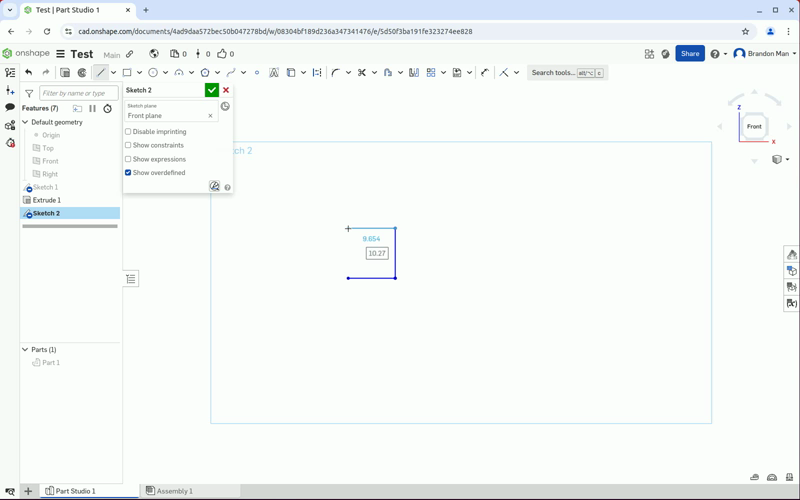
click(348, 228)
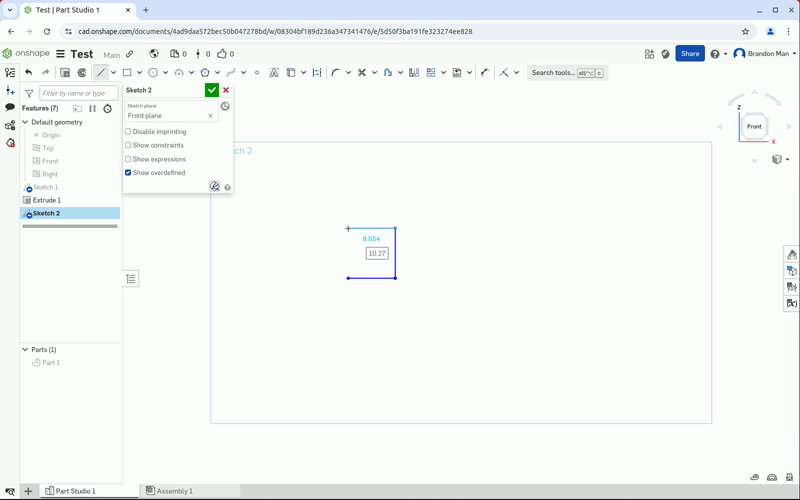
key_up(shift)
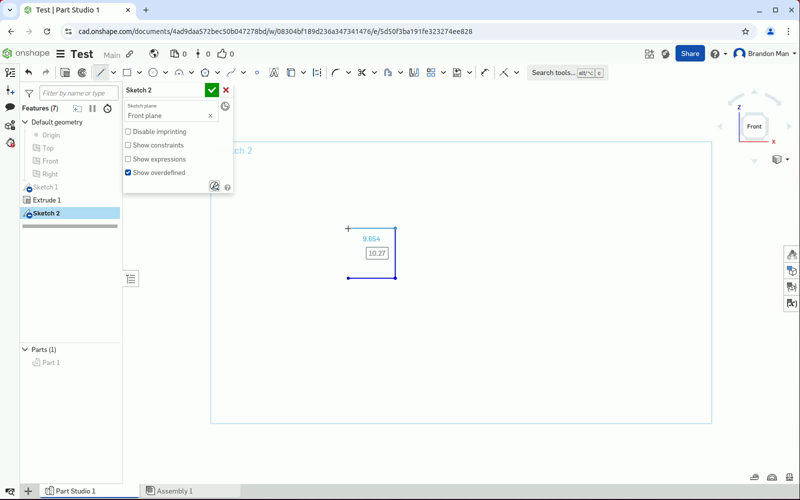
mouse_move(378, 228)
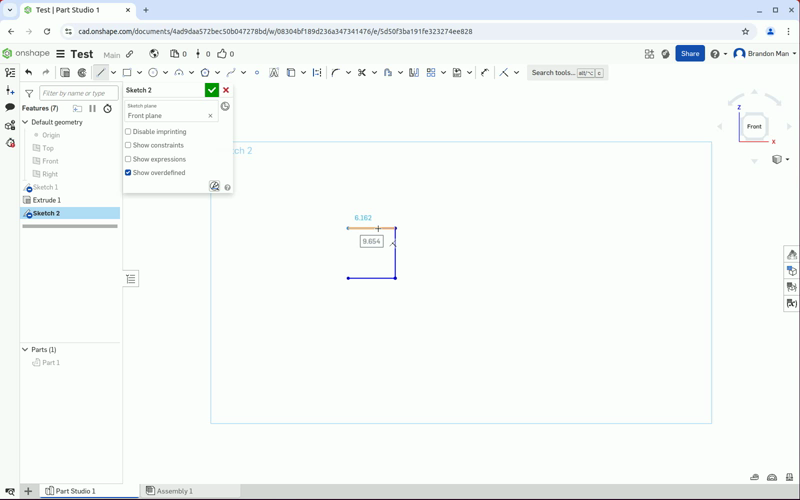
key_down(shift)
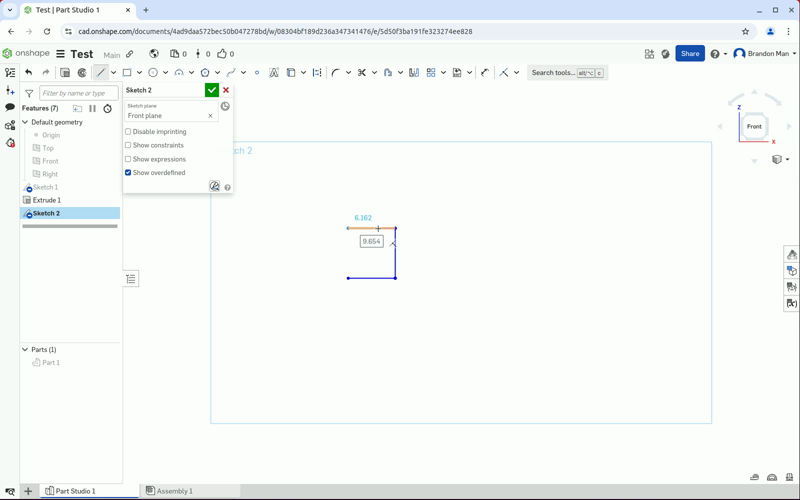
mouse_move(348, 278)
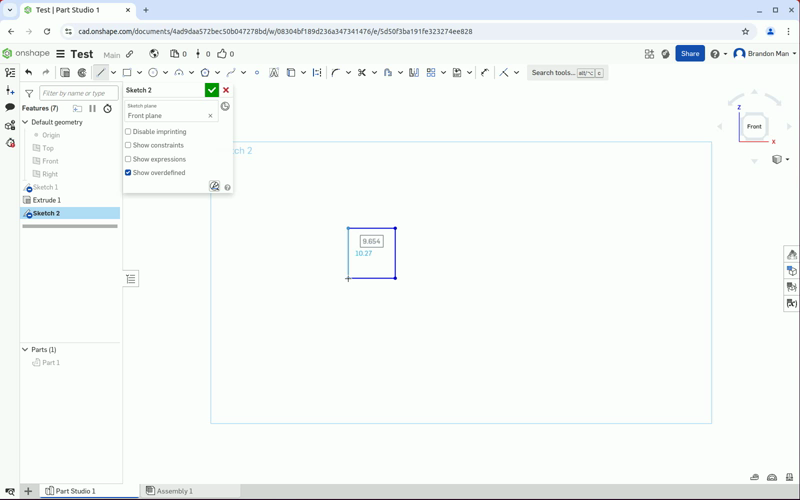
key_up(shift)
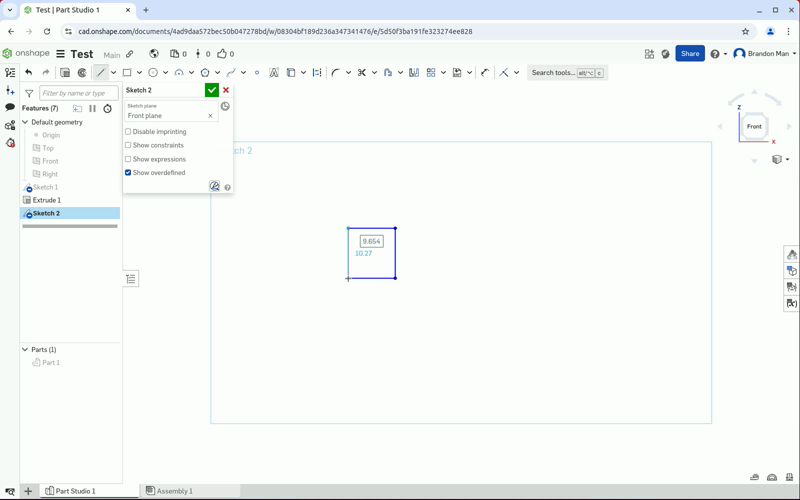
click(348, 278)
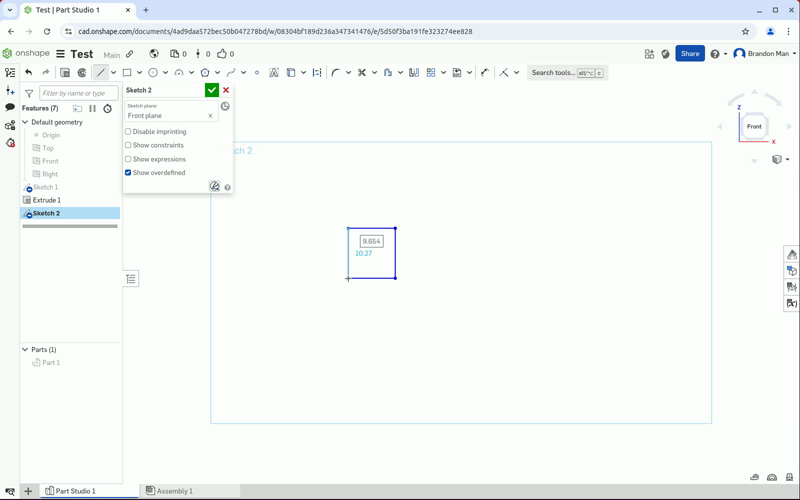
key(esc)
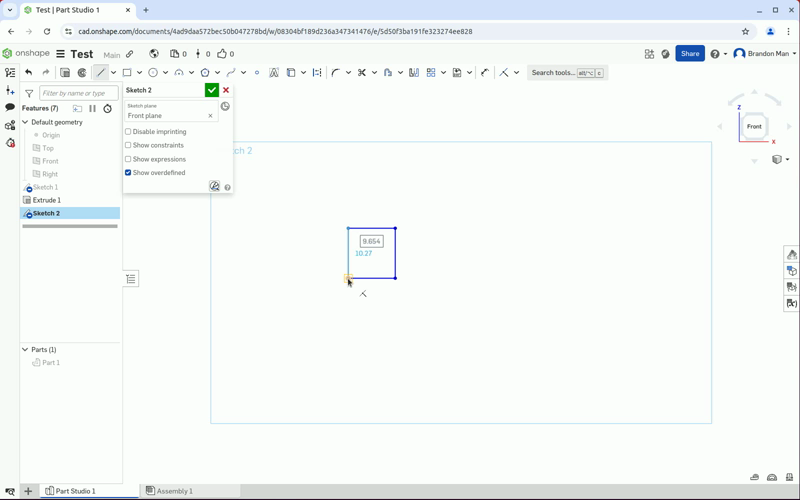
mouse_move(380, 266)
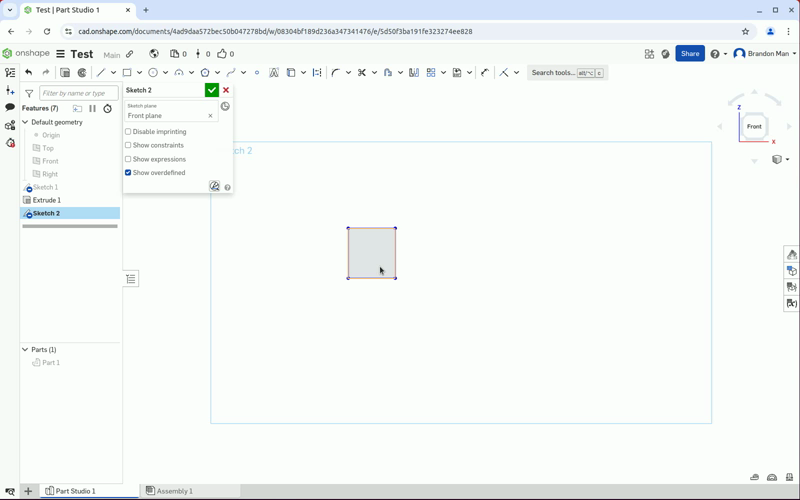
click(380, 266)
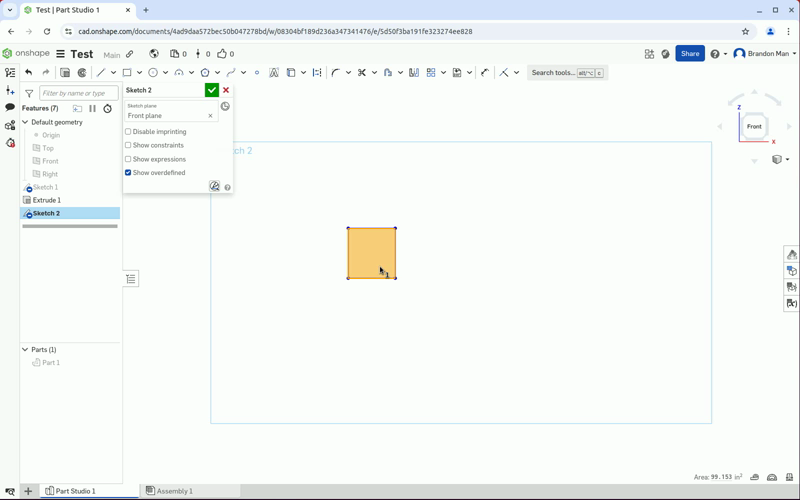
mouse_move(73, 352)
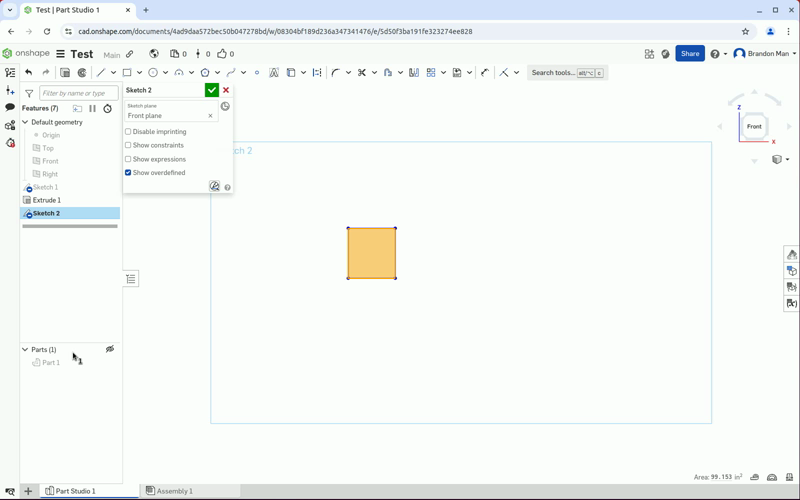
key(shift+y)
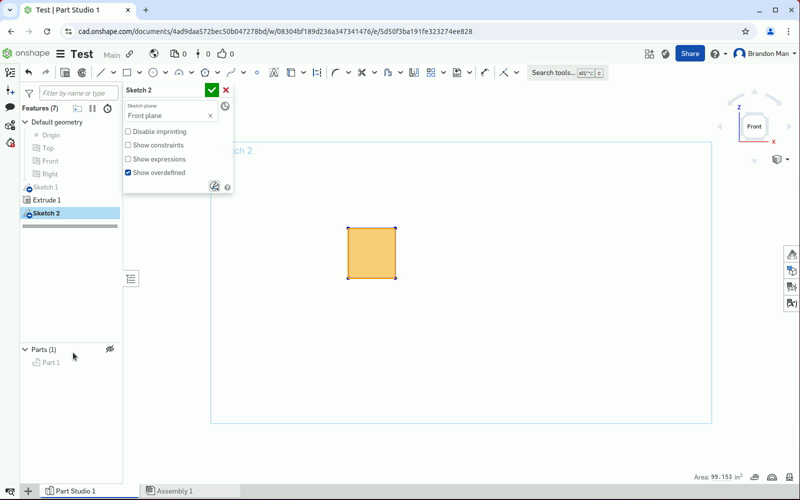
key(shift+e)
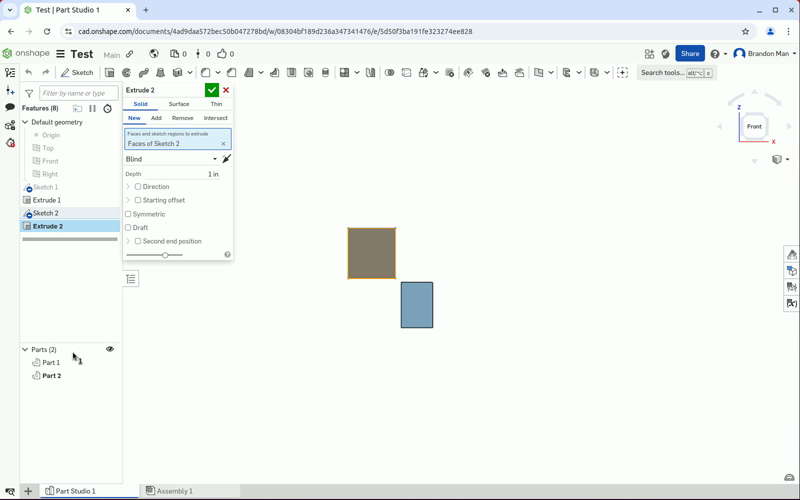
mouse_move(143, 106)
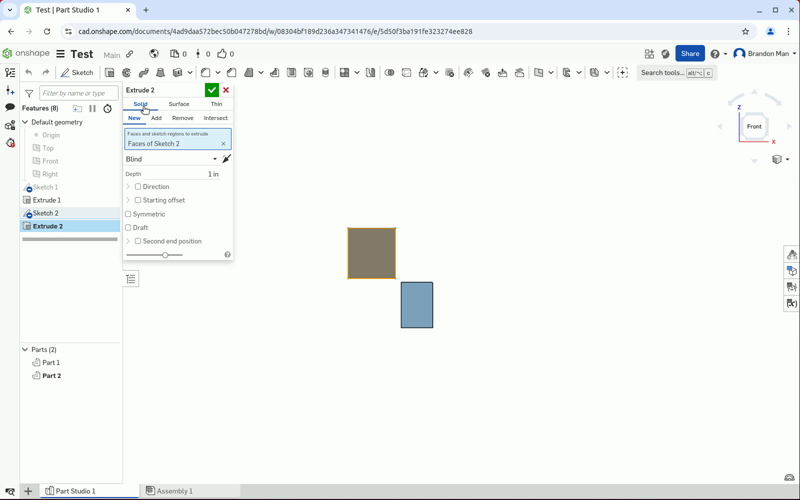
click(143, 106)
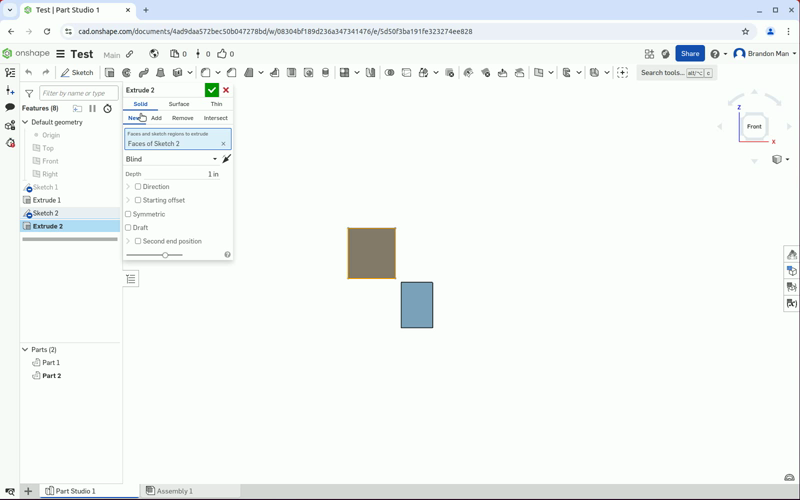
mouse_move(137, 120)
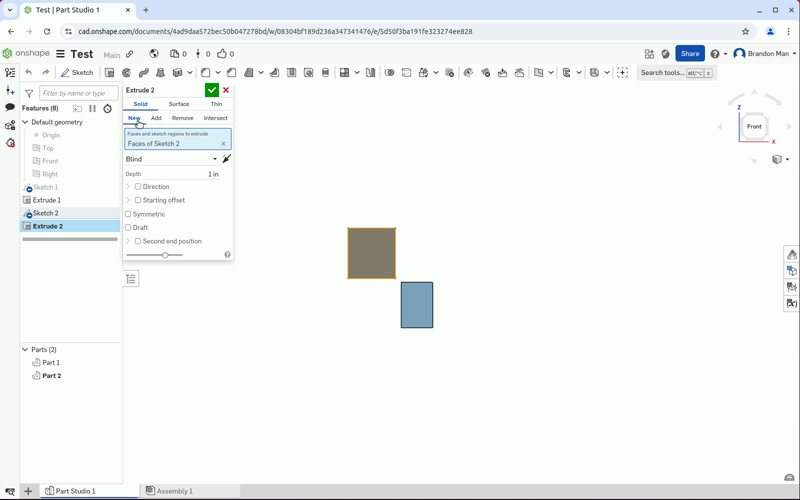
click(137, 120)
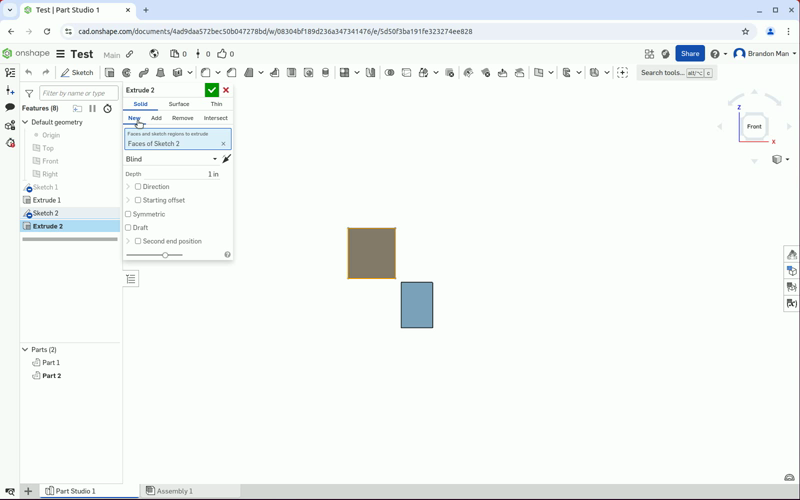
key(tab, 4)
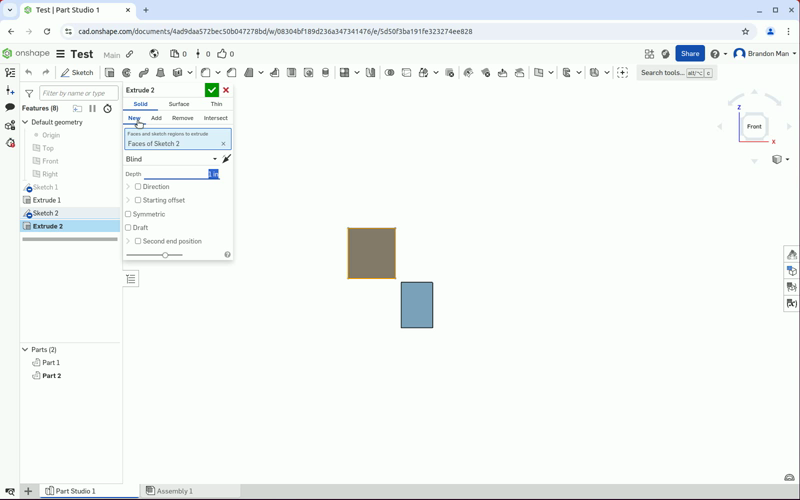
text(4.333)
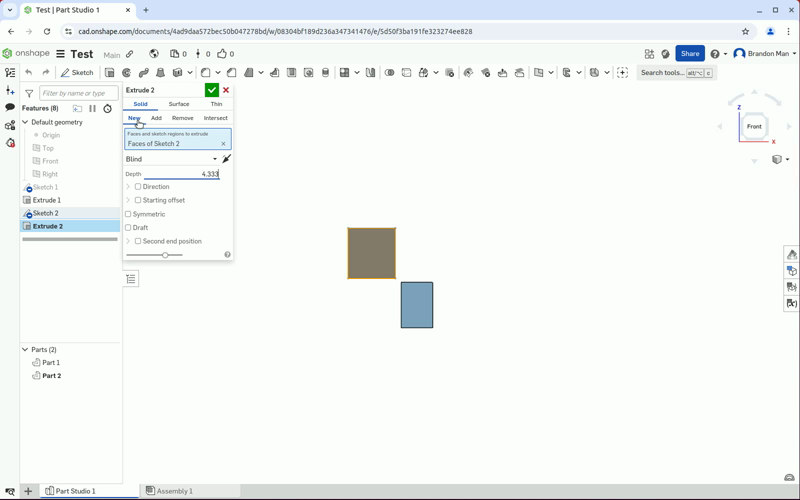
key(enter)
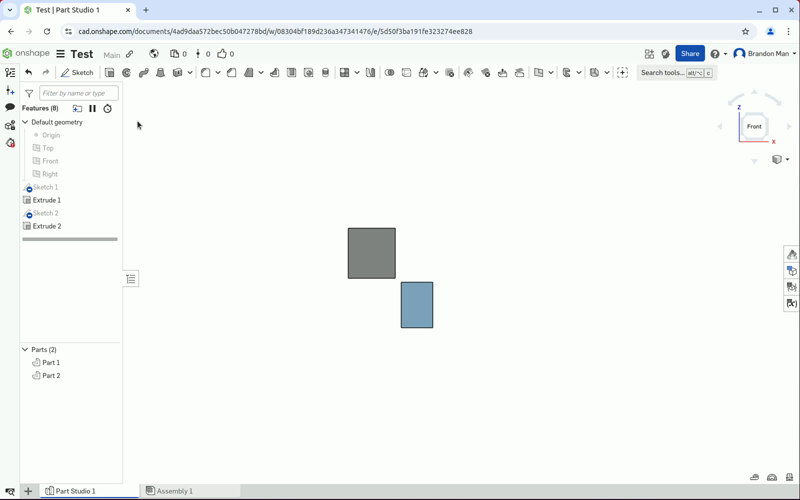
key(shift+h)
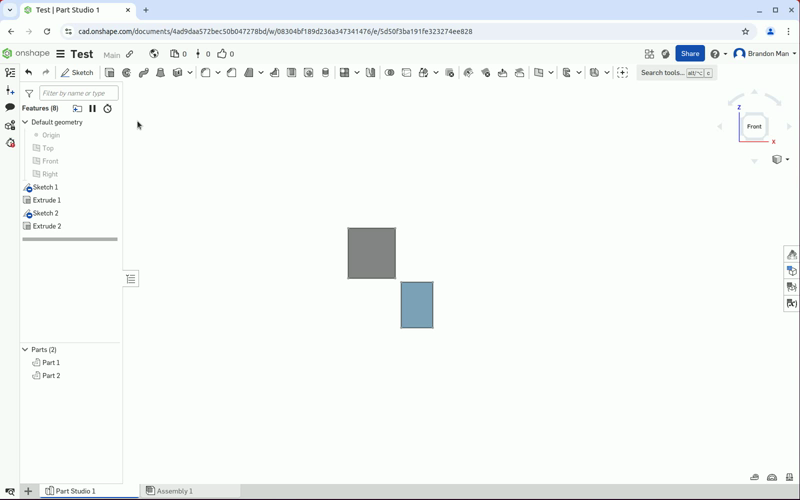
key(shift+h)
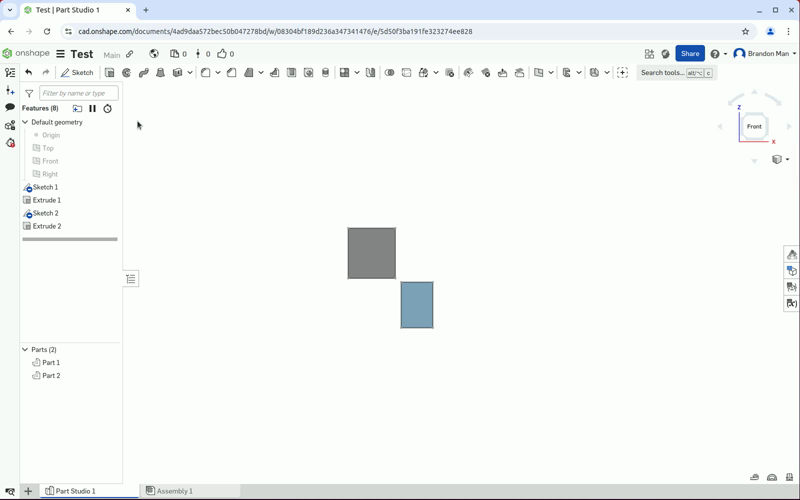
key(shift+7)
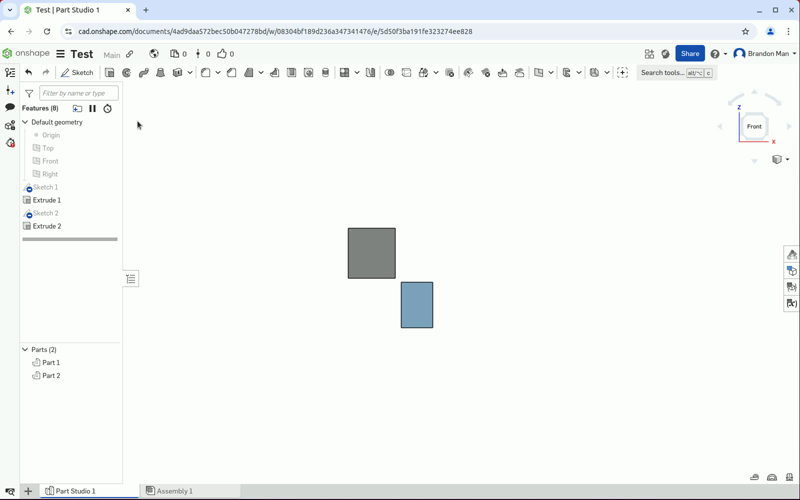
key(left, 2)
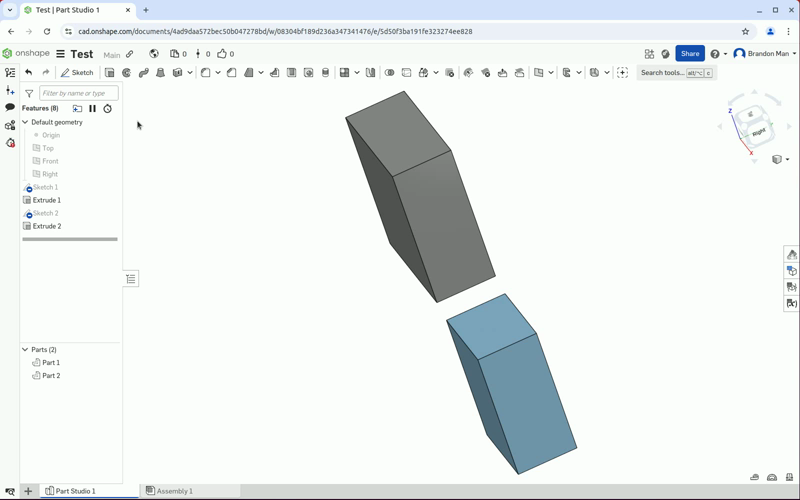
key(down, 2)
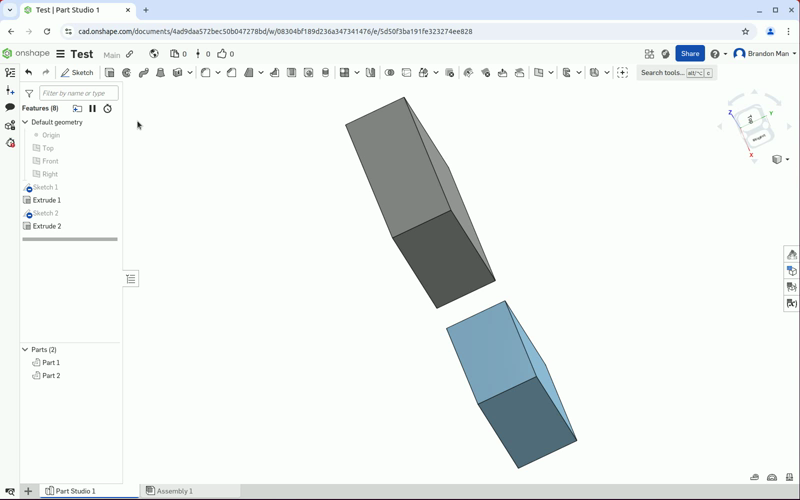
key(up, 2)
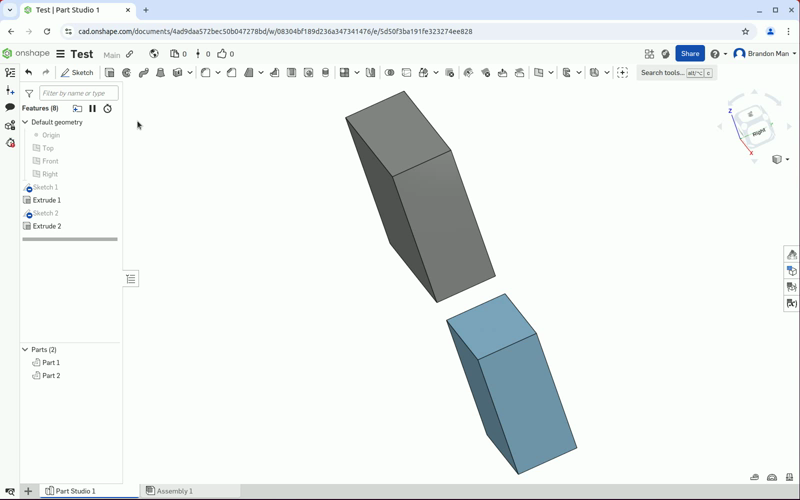
key(right, 2)
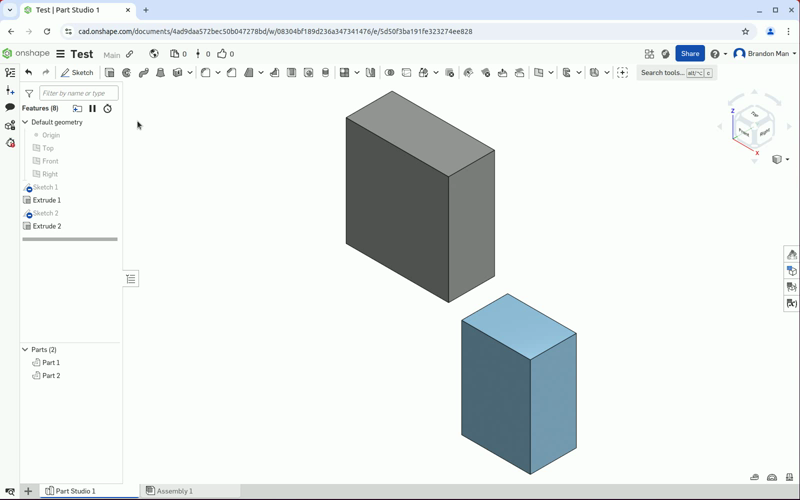
mouse_move(73, 189)
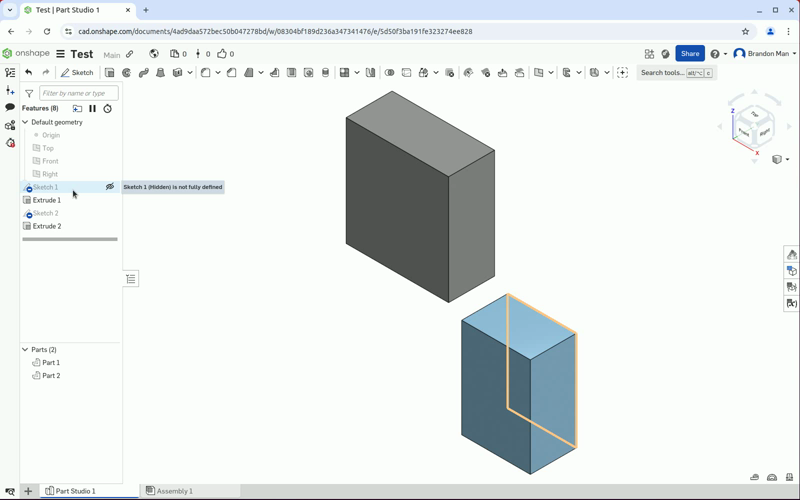
click(73, 189)